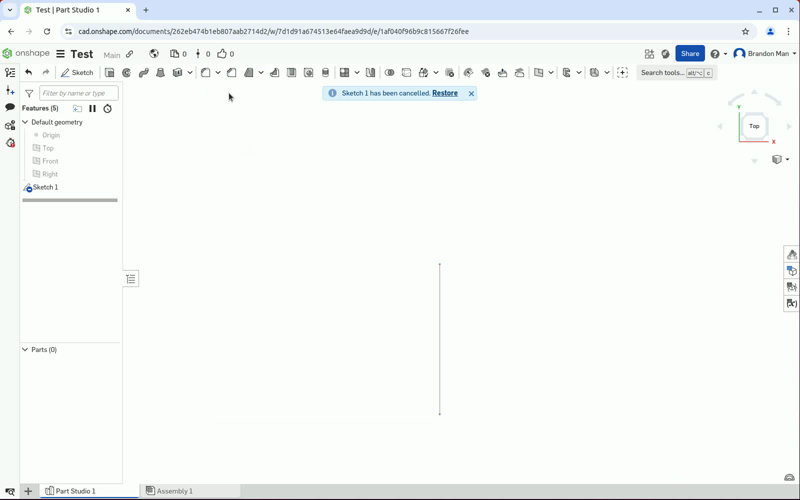
key(shift+h)
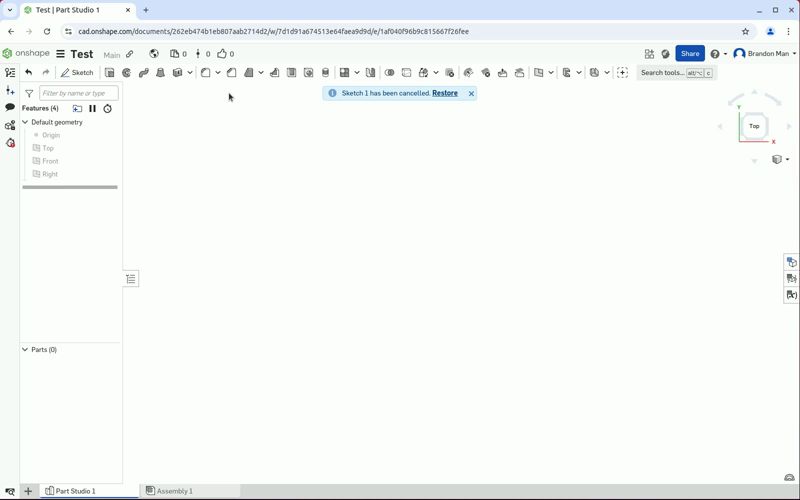
mouse_move(73, 352)
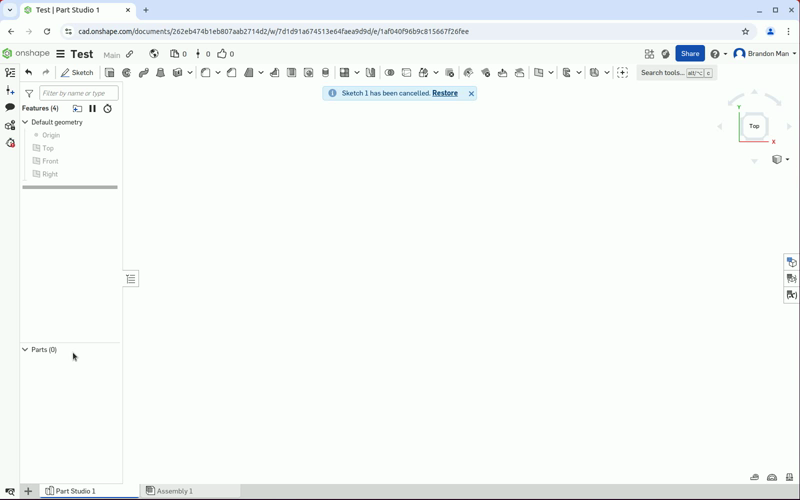
key(y)
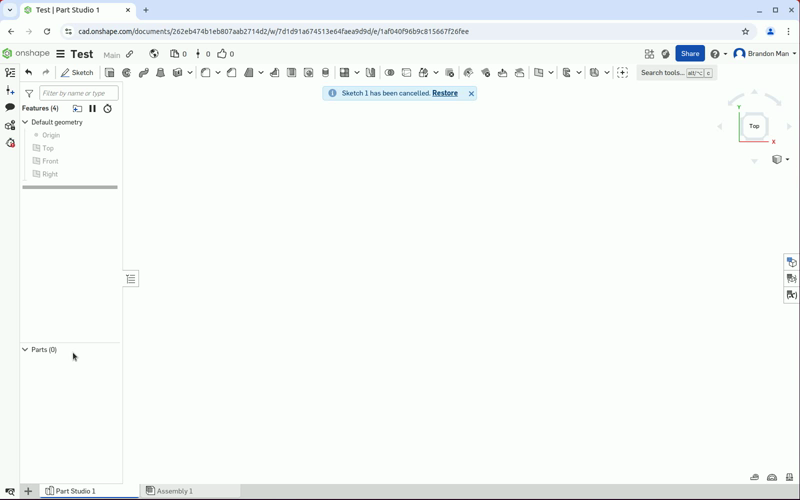
key(shift+p)
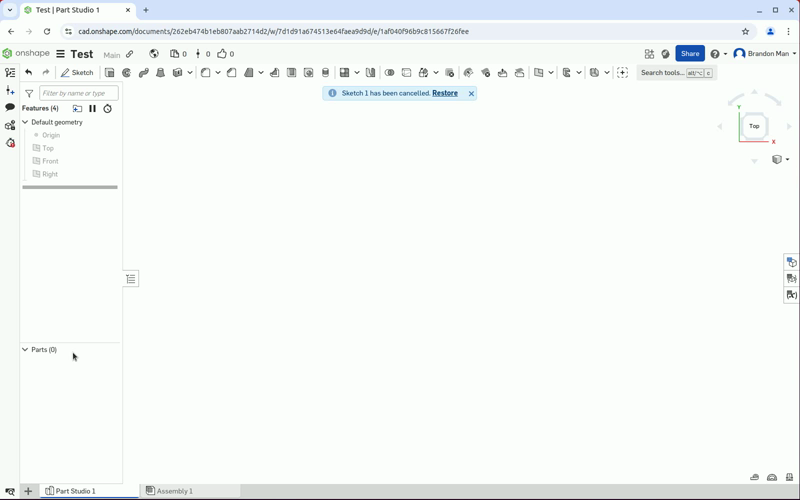
key(space)
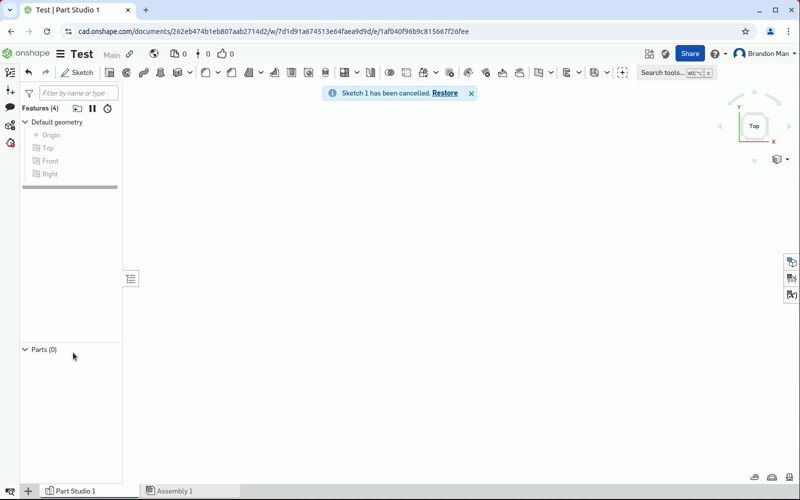
key_down(shift)
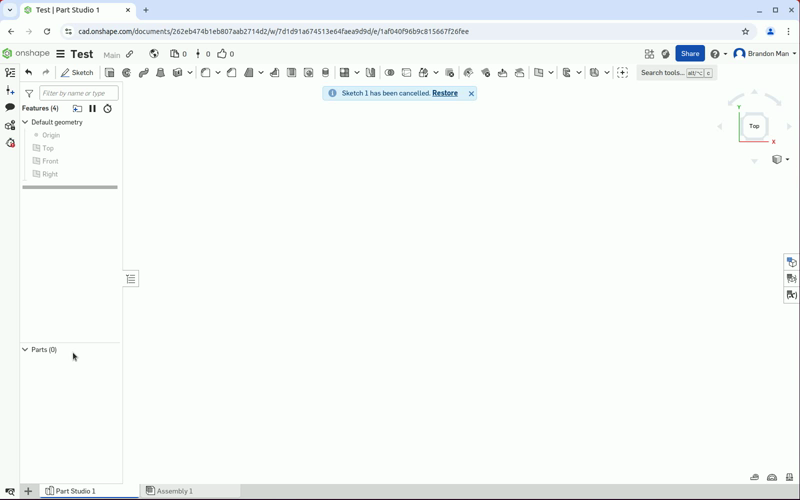
key(up)
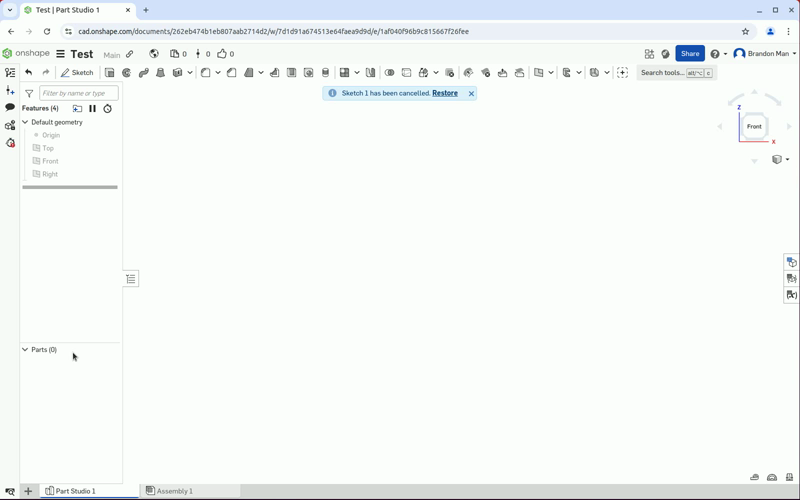
key_up(shift)
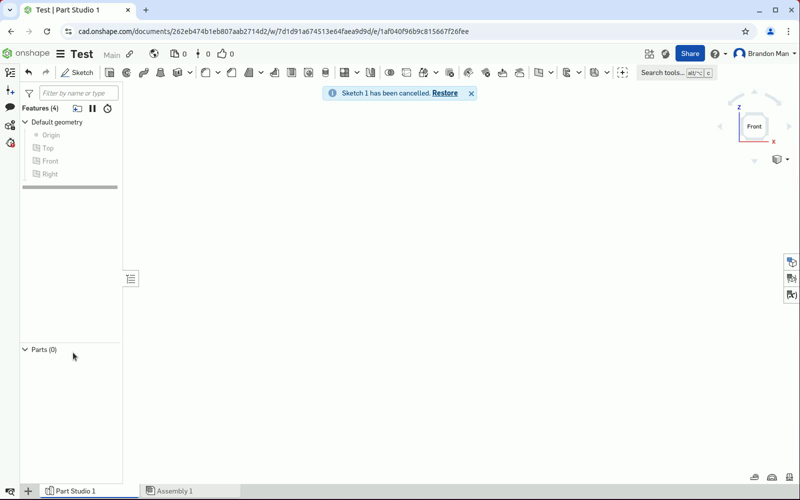
mouse_move(73, 352)
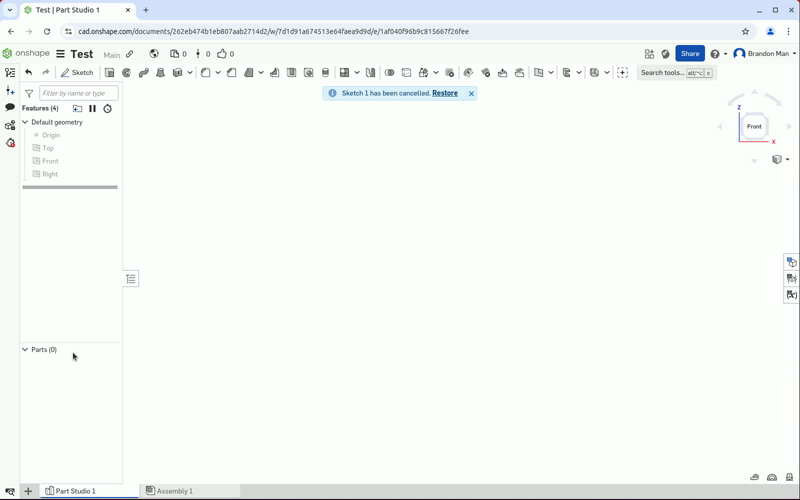
key(shift+y)
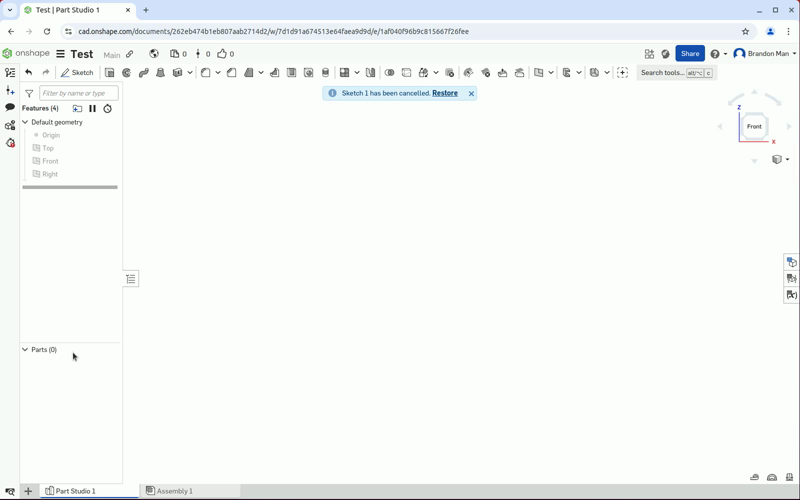
key(shift+s)
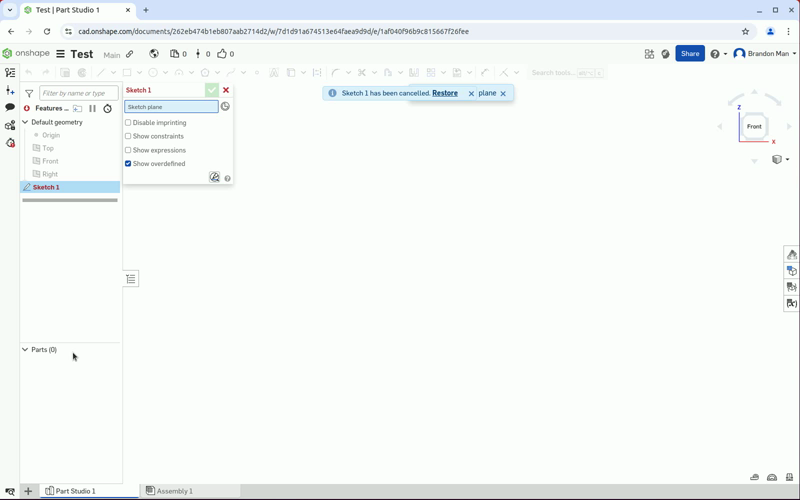
mouse_move(73, 163)
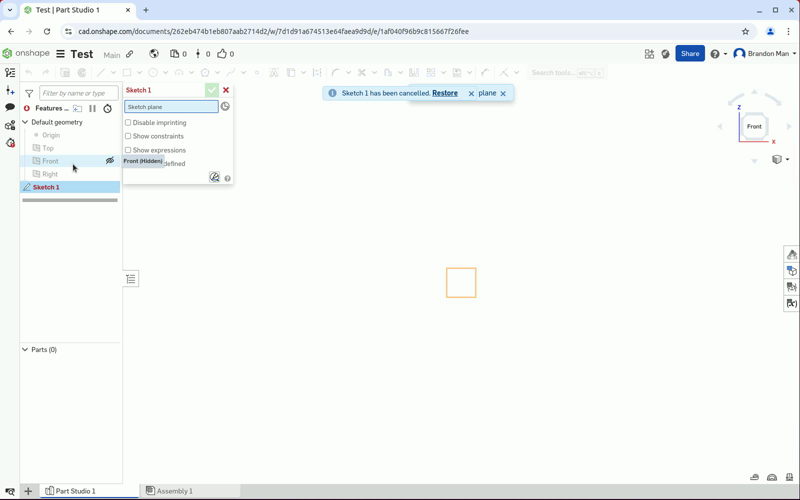
click(73, 163)
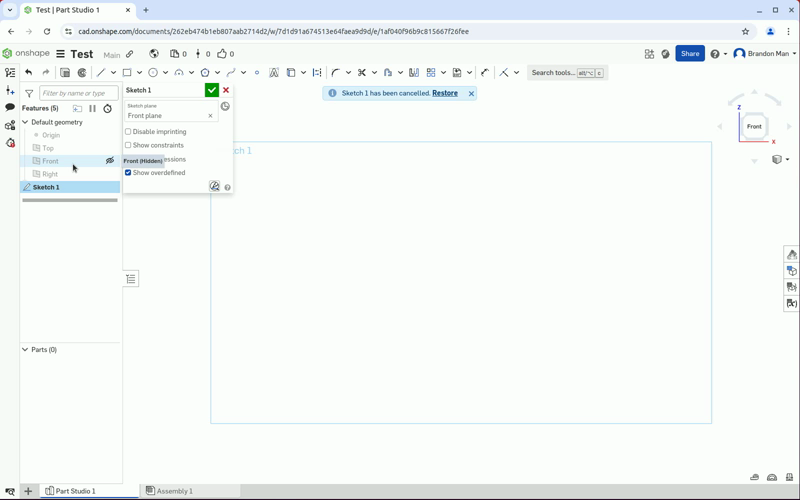
mouse_move(73, 352)
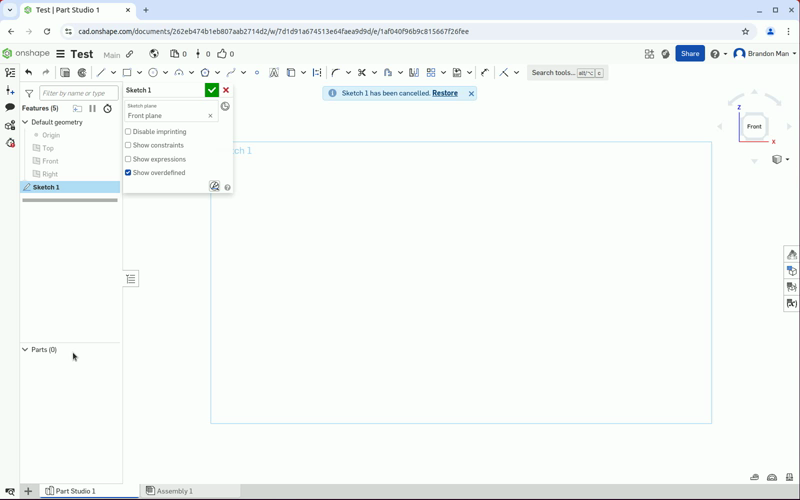
key(y)
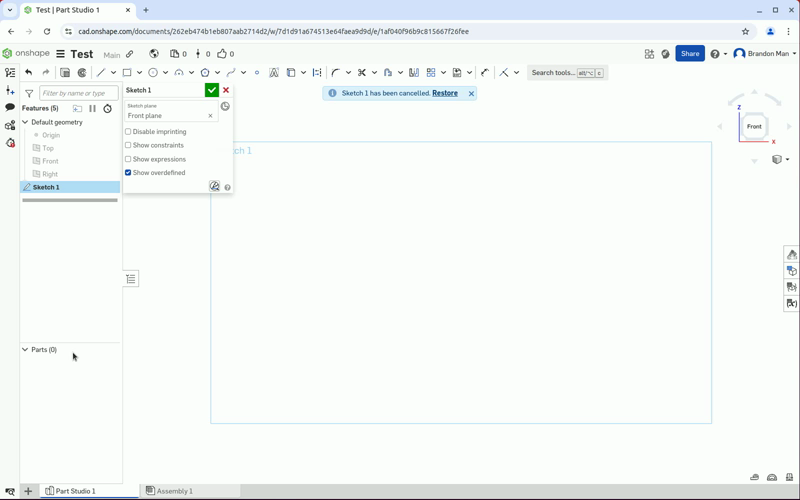
key(l)
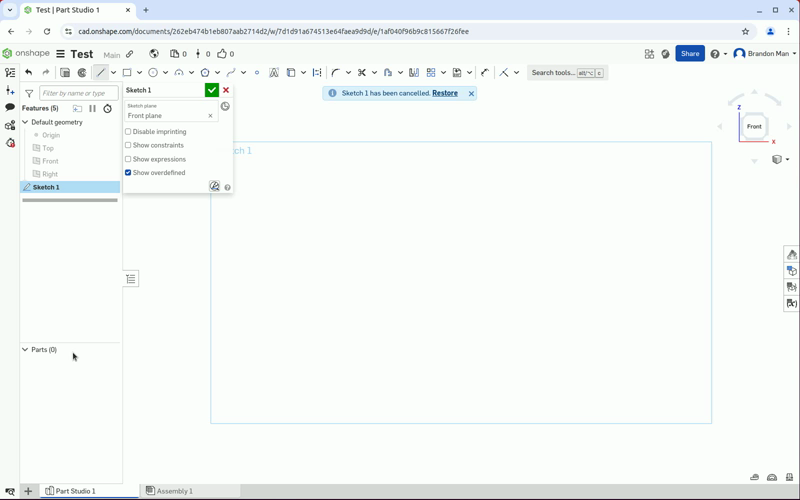
key_down(shift)
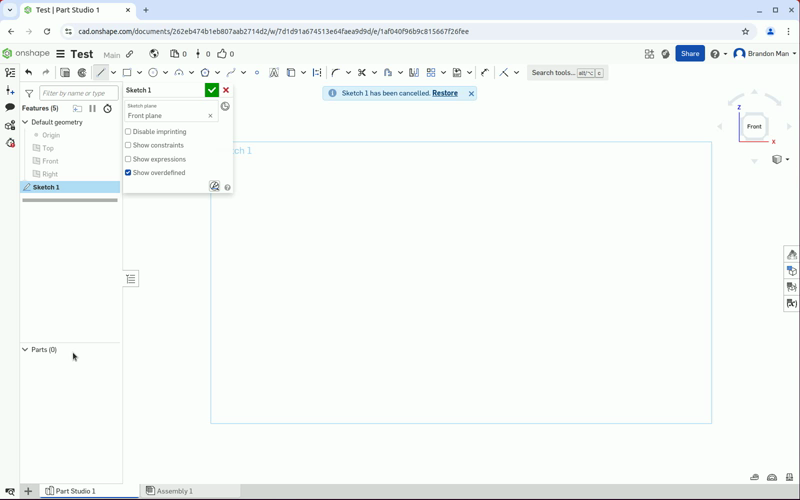
mouse_move(356, 306)
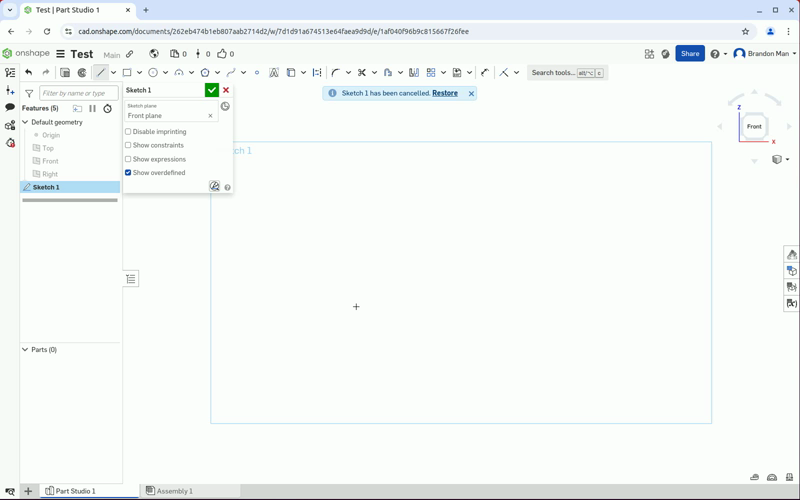
click(356, 306)
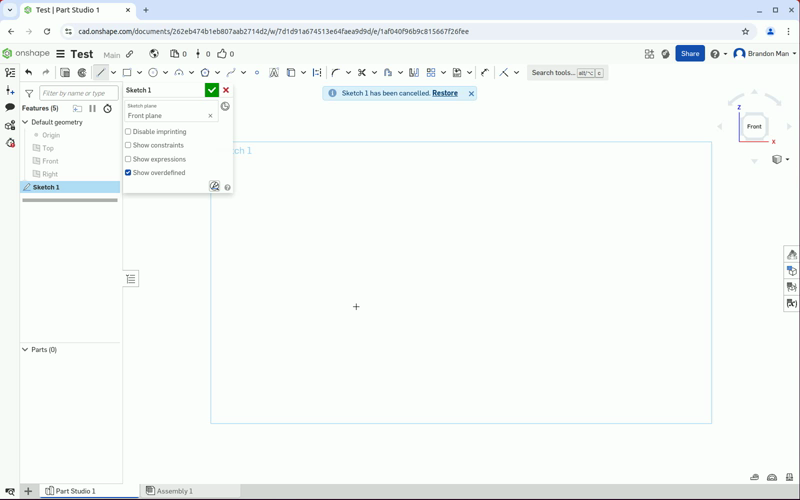
key_up(shift)
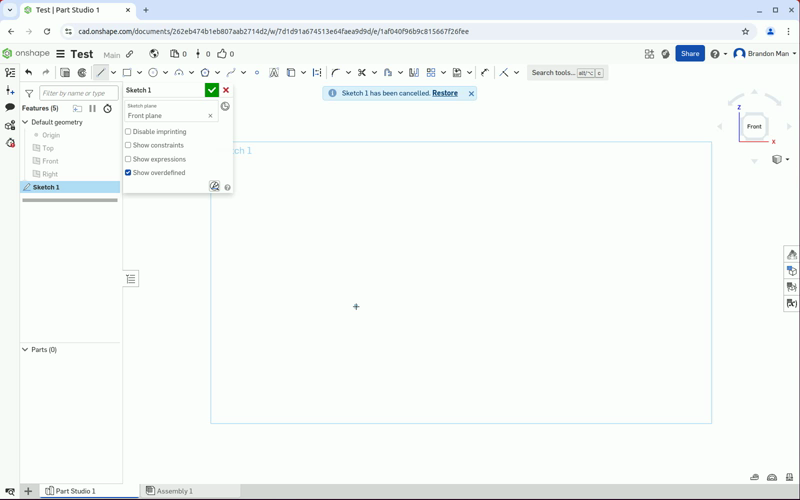
key_down(shift)
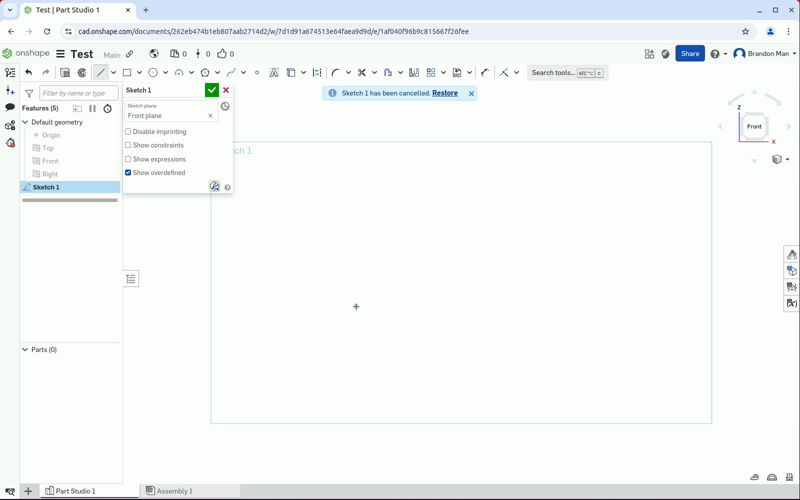
mouse_move(485, 306)
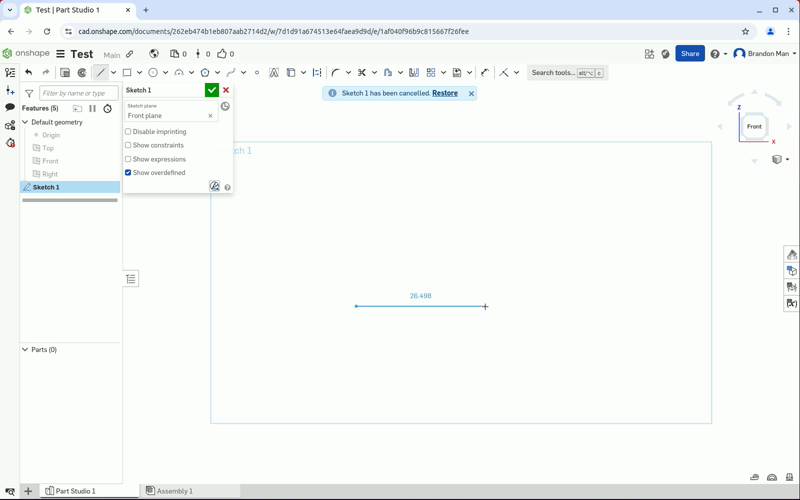
click(485, 306)
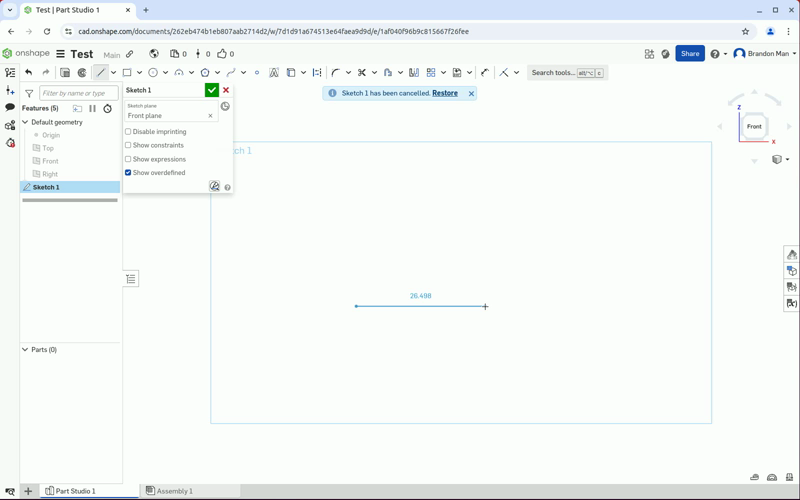
key_up(shift)
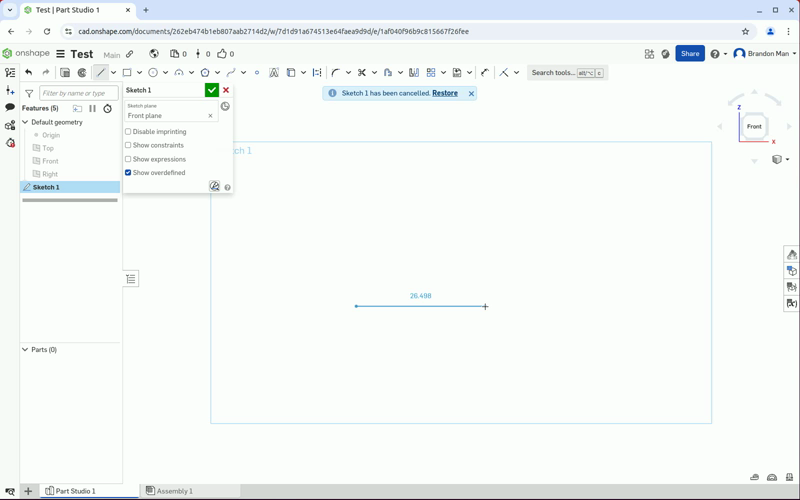
key_down(shift)
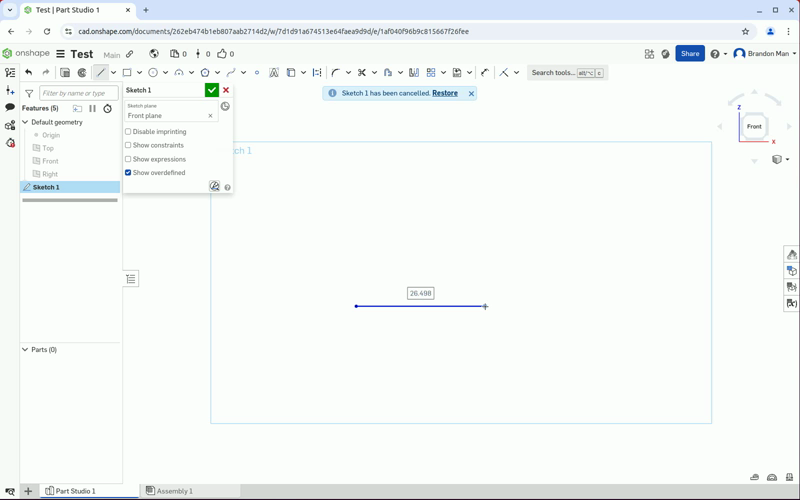
mouse_move(485, 193)
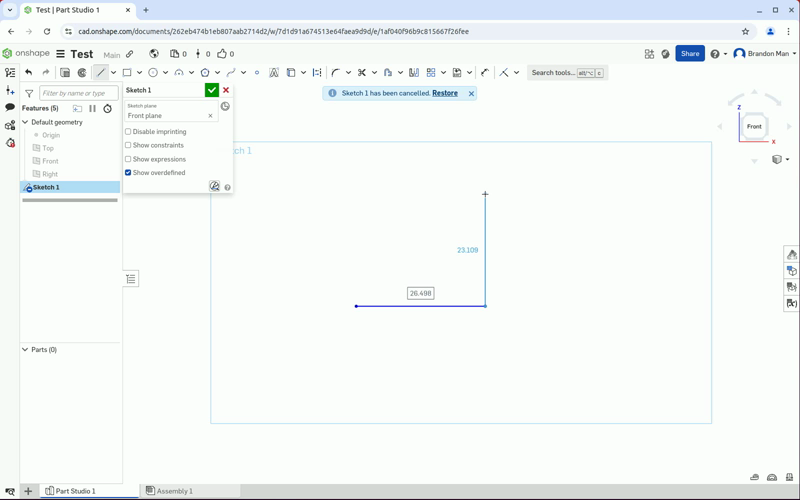
click(485, 193)
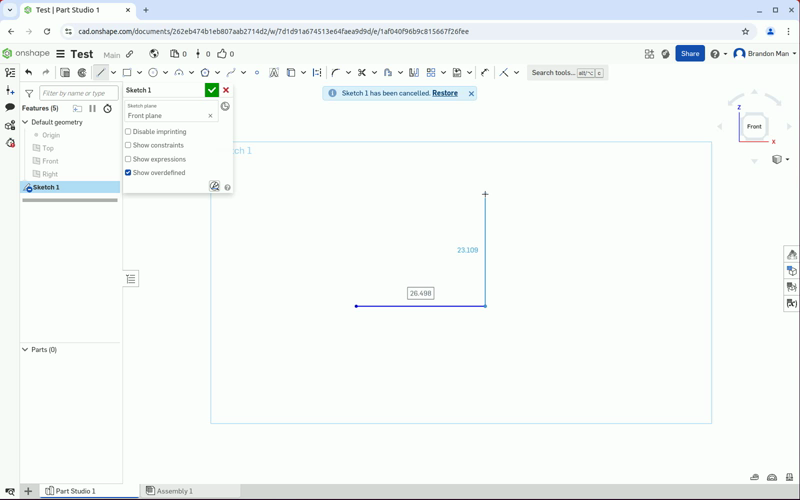
key_up(shift)
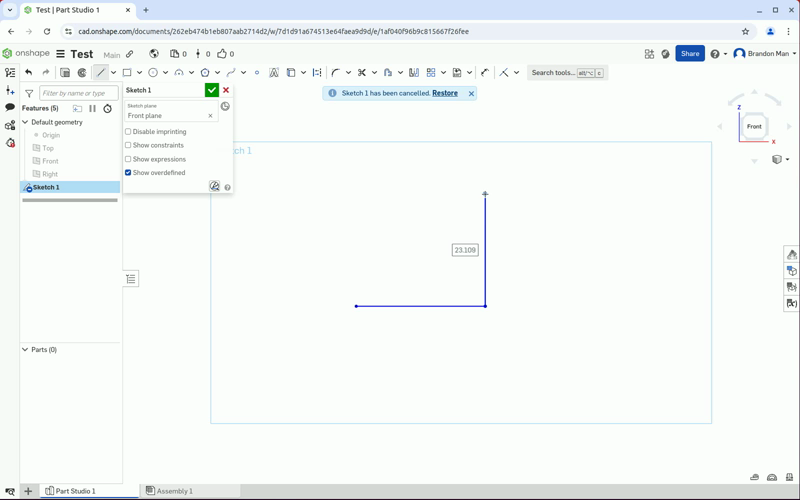
key_down(shift)
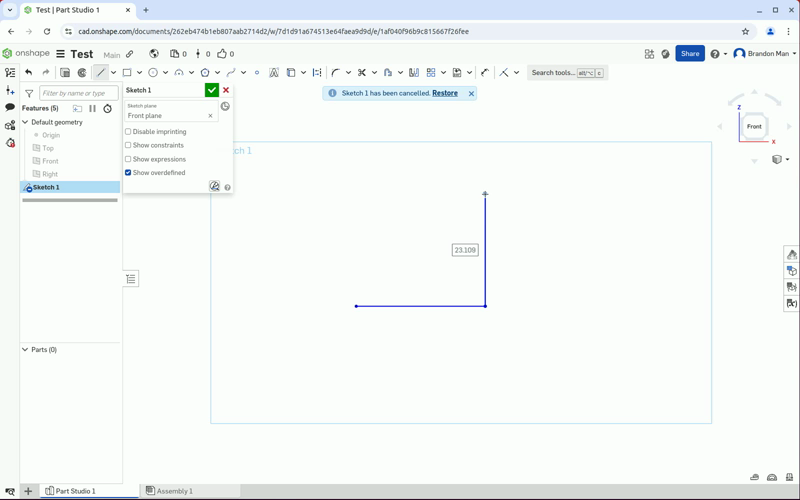
mouse_move(356, 193)
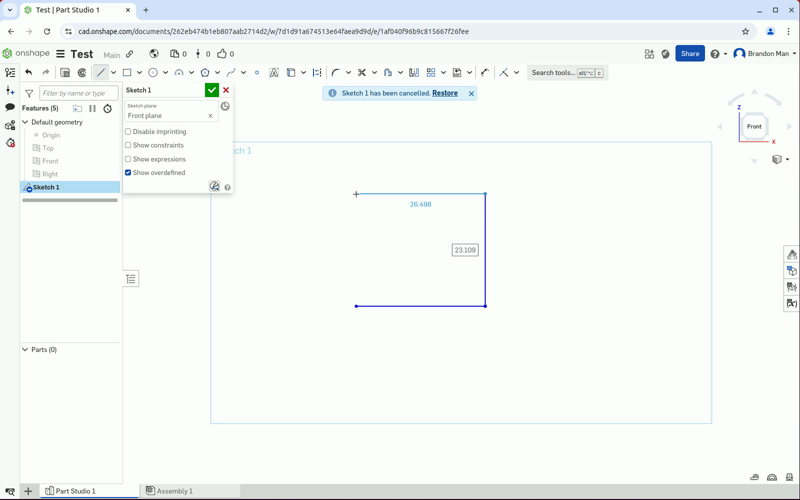
click(356, 193)
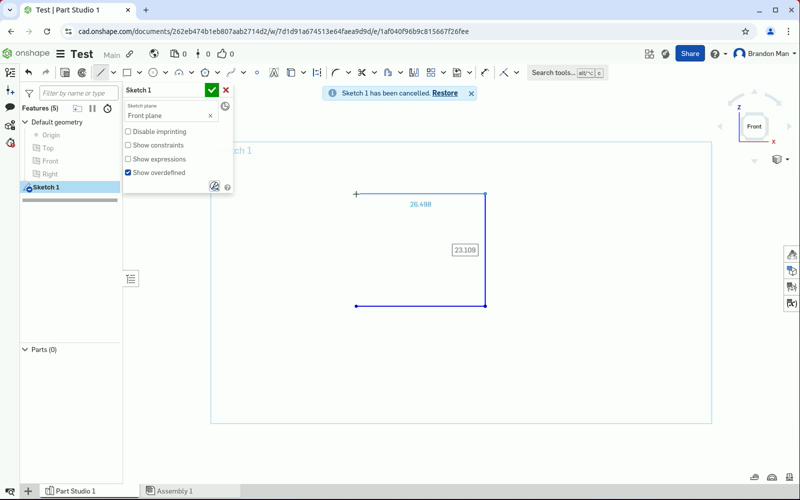
key_up(shift)
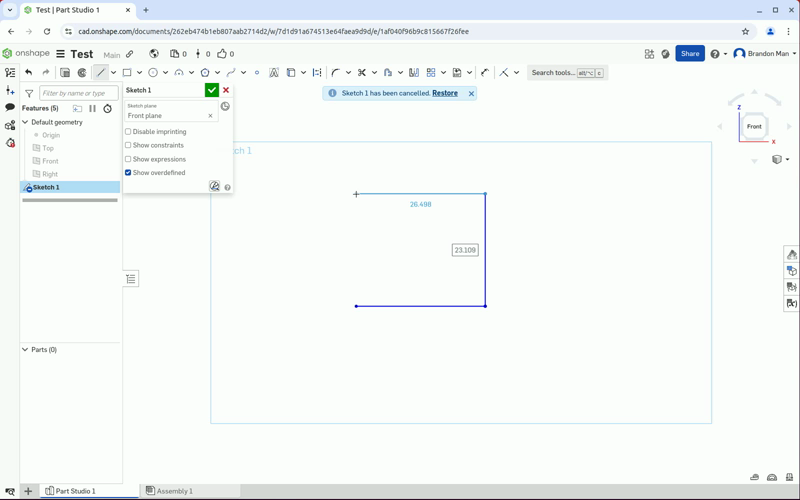
key_down(shift)
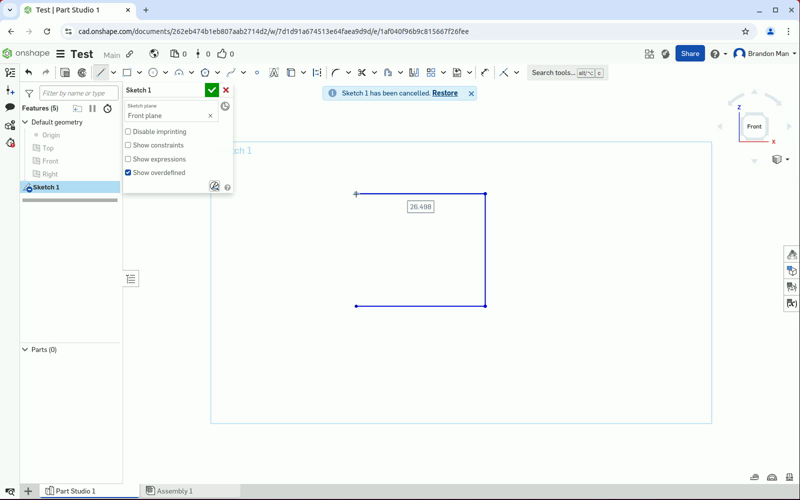
mouse_move(356, 306)
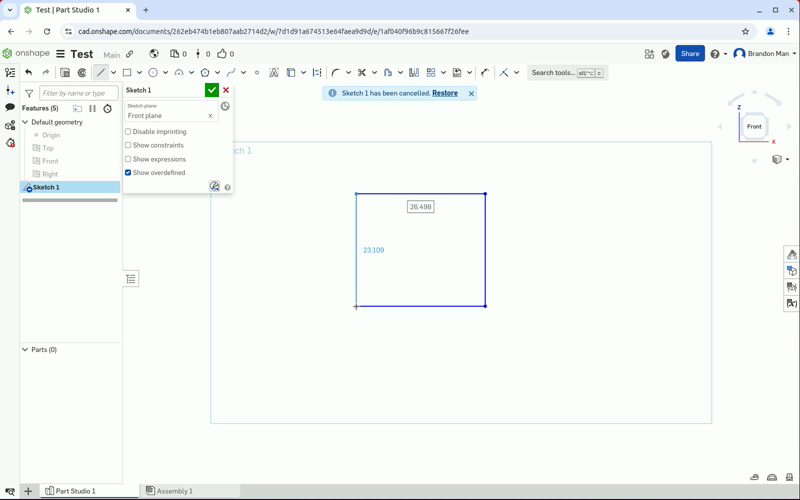
key_up(shift)
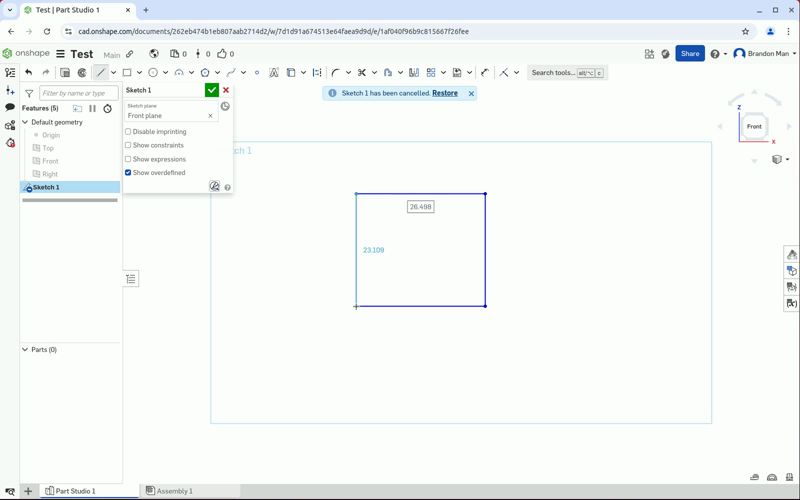
click(356, 306)
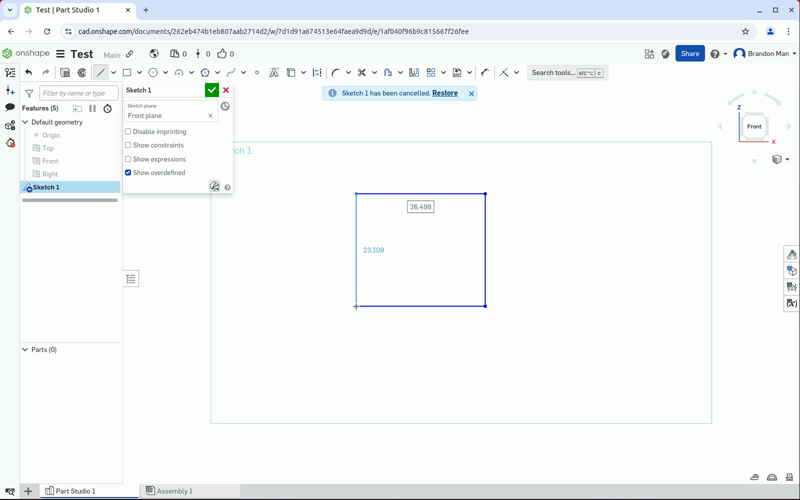
key(esc)
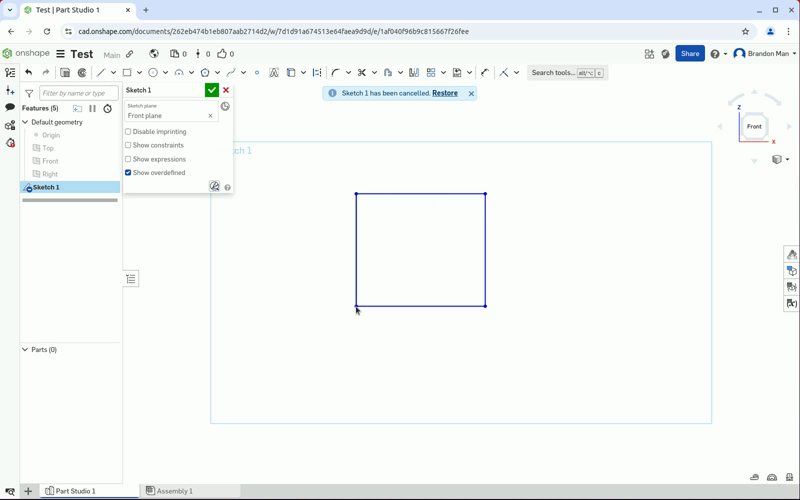
mouse_move(380, 275)
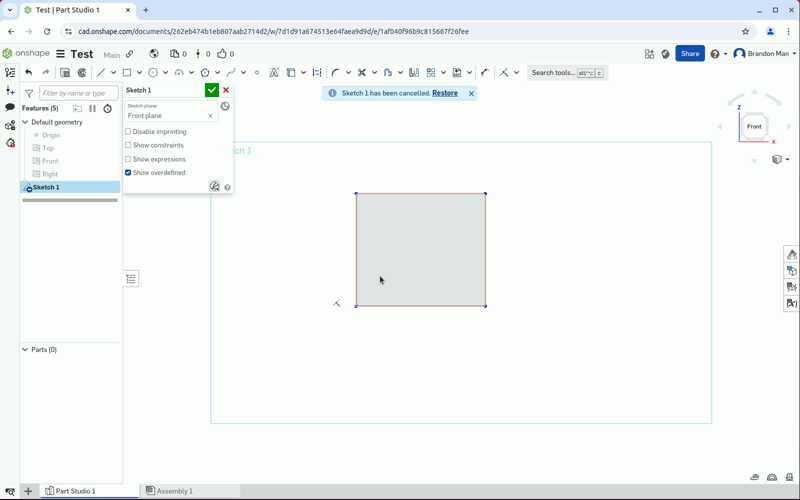
click(380, 275)
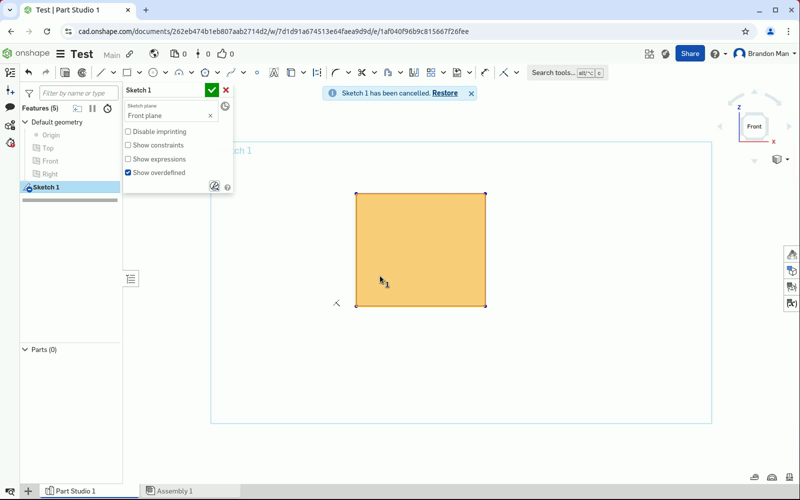
mouse_move(73, 352)
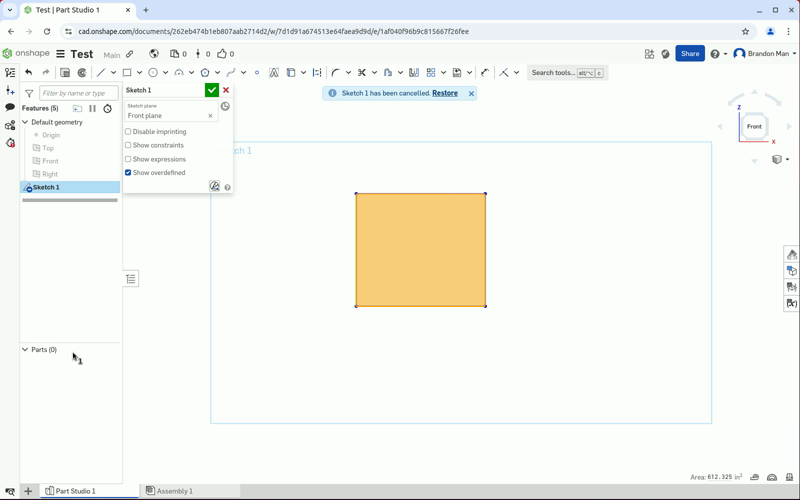
key(shift+y)
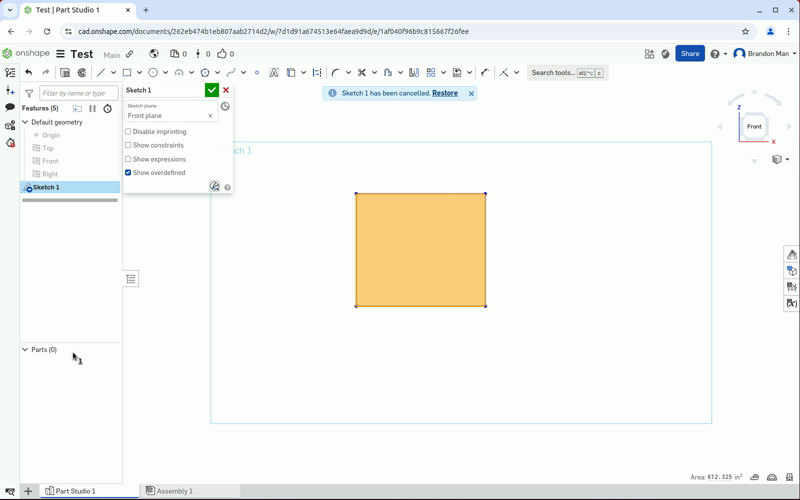
key(shift+e)
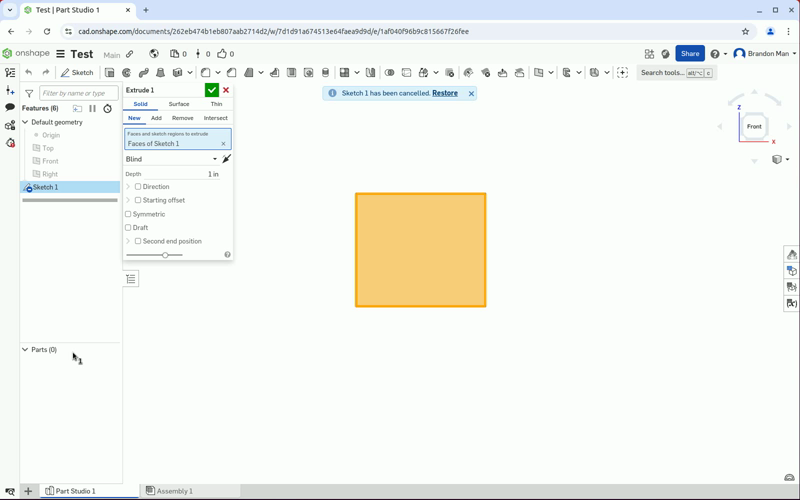
mouse_move(143, 106)
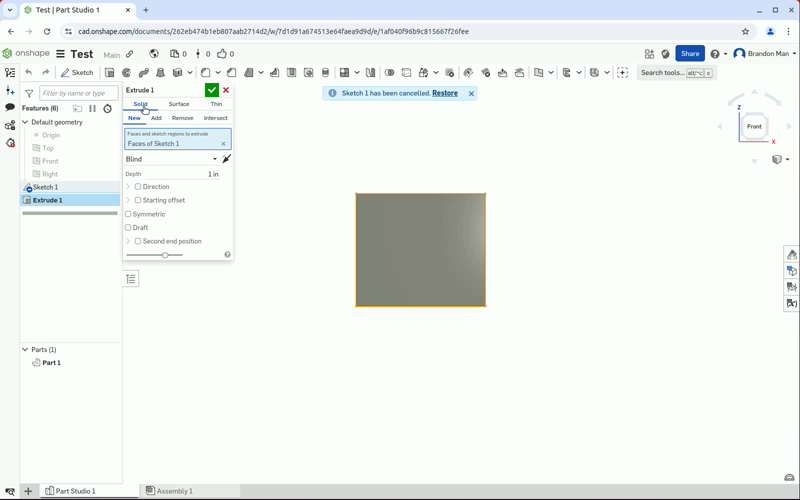
click(143, 106)
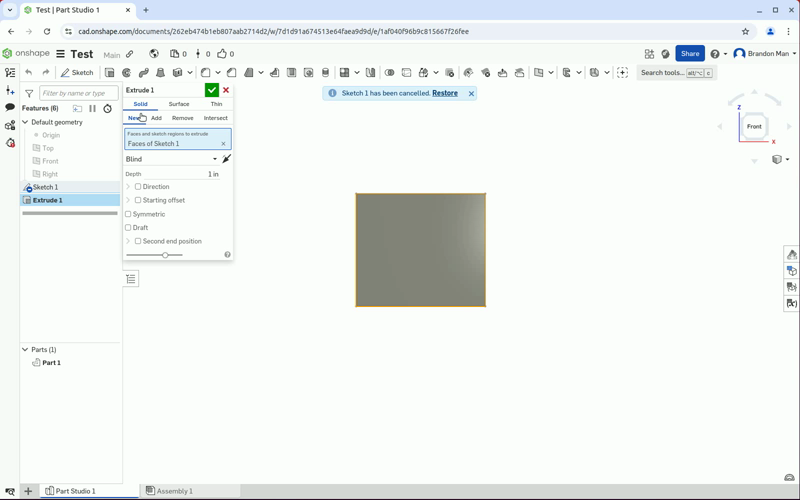
mouse_move(137, 120)
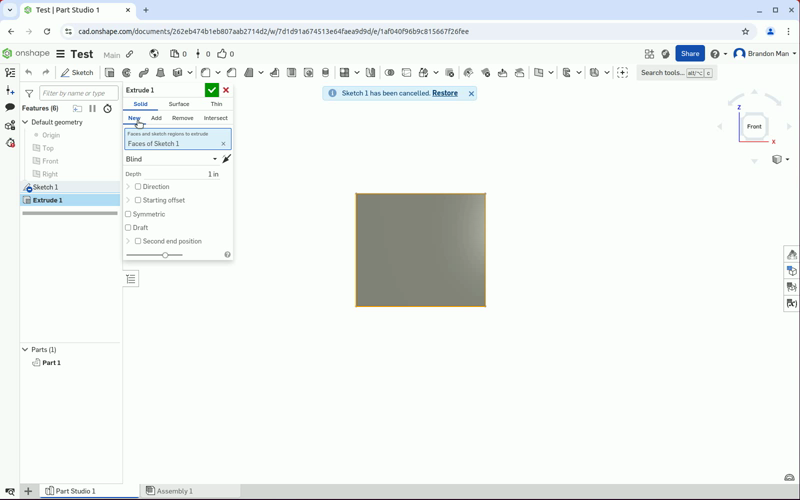
click(137, 120)
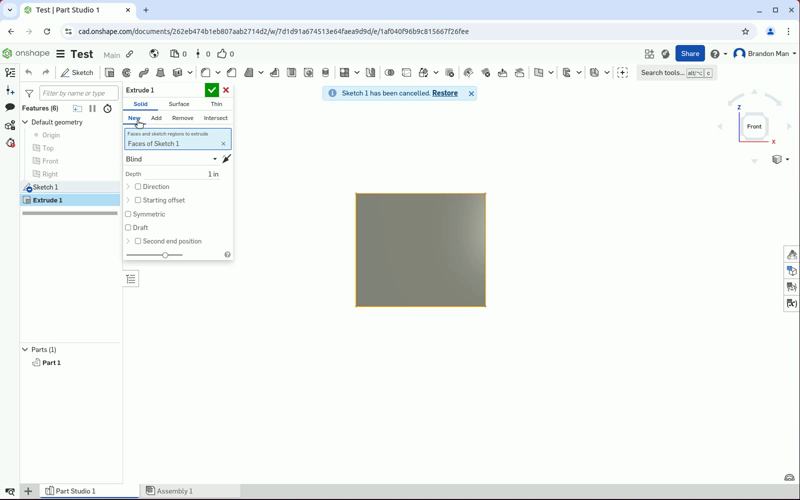
key(tab, 4)
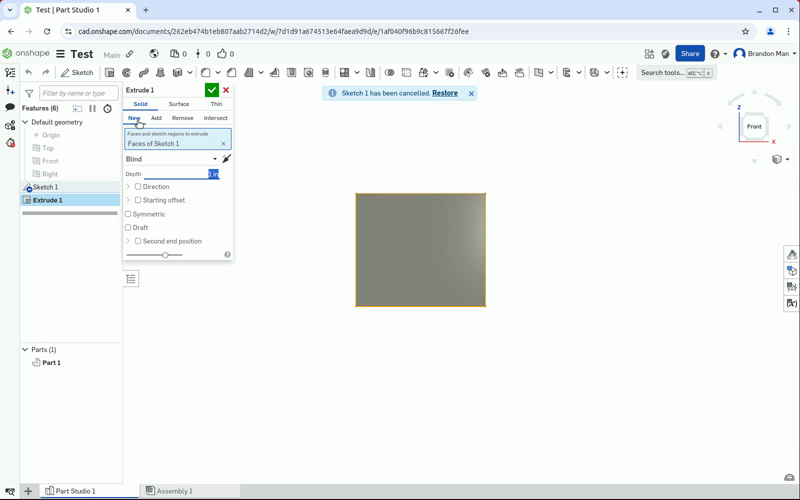
text(2.648)
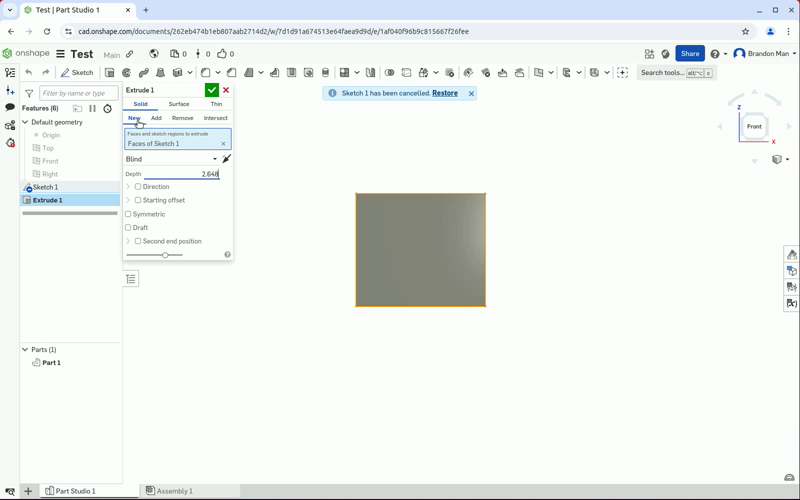
key(enter)
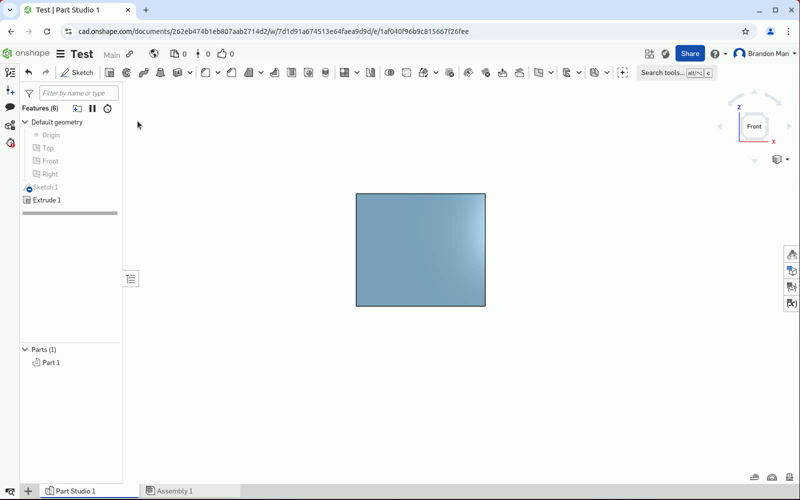
key(shift+h)
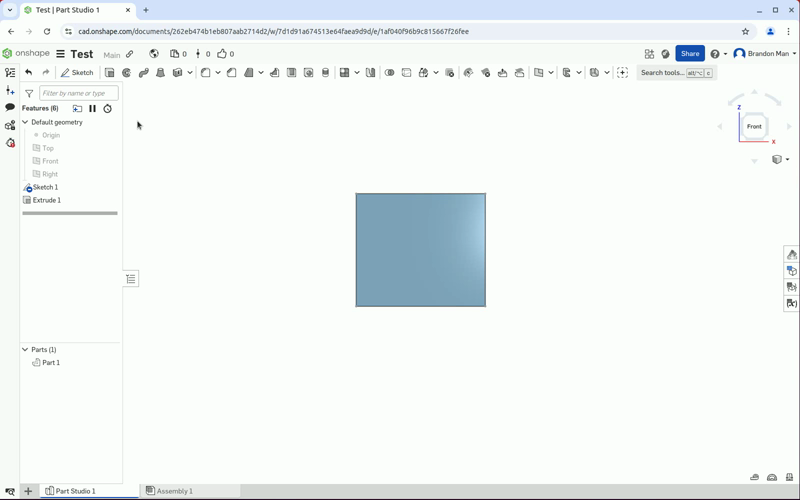
key(shift+h)
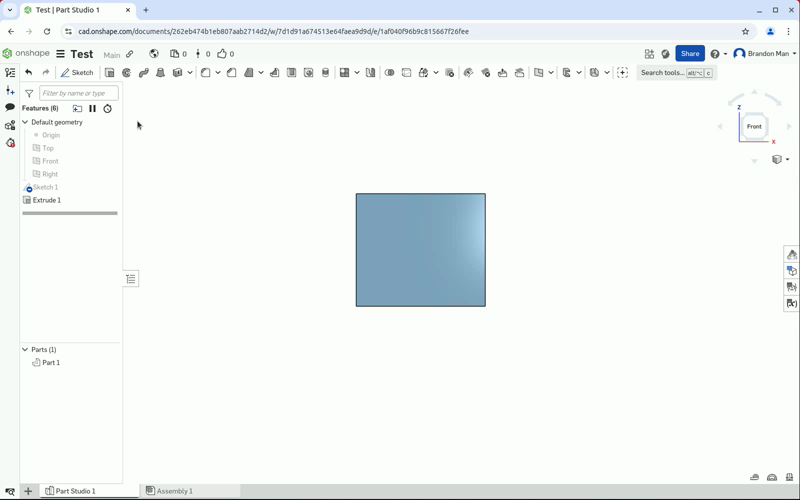
mouse_move(73, 189)
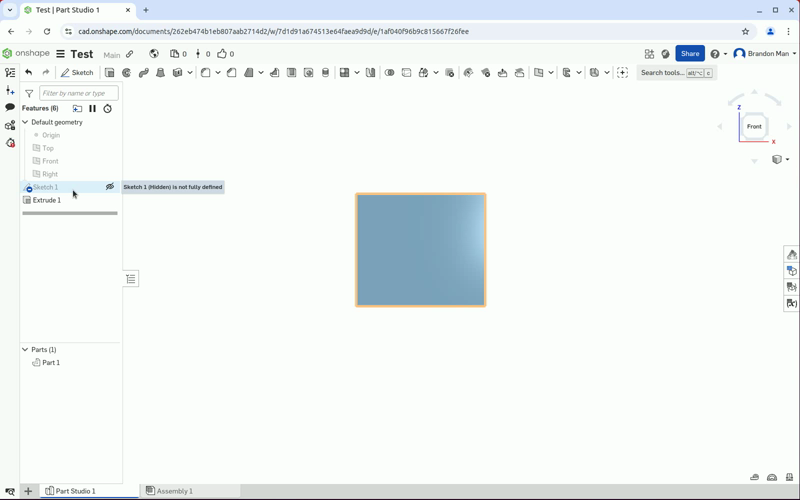
click(73, 189)
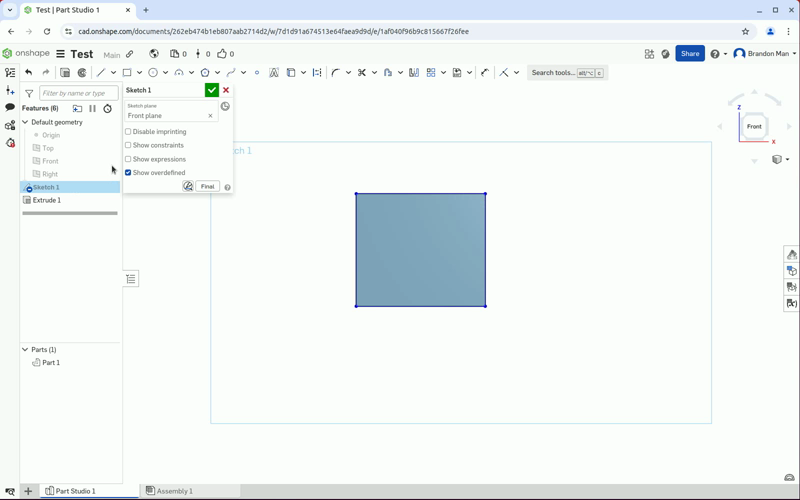
mouse_move(229, 92)
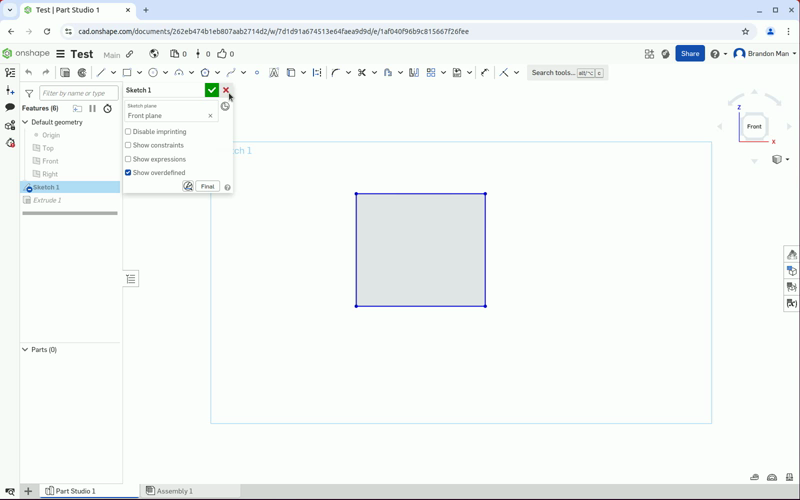
click(229, 92)
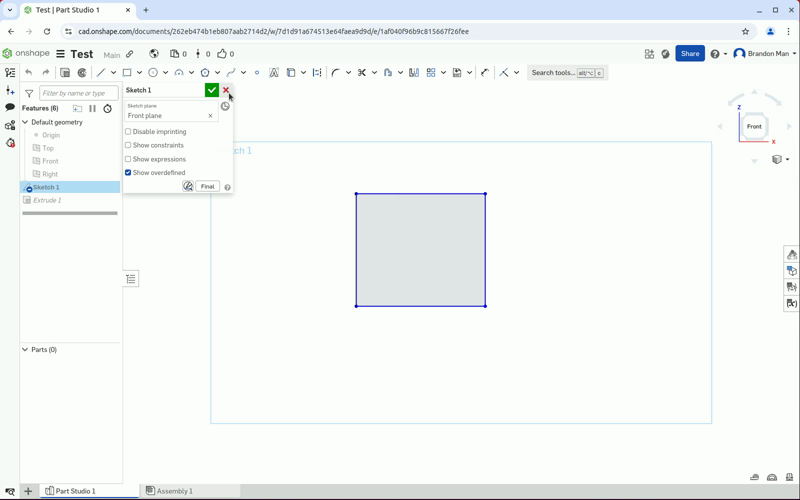
key(shift+s)
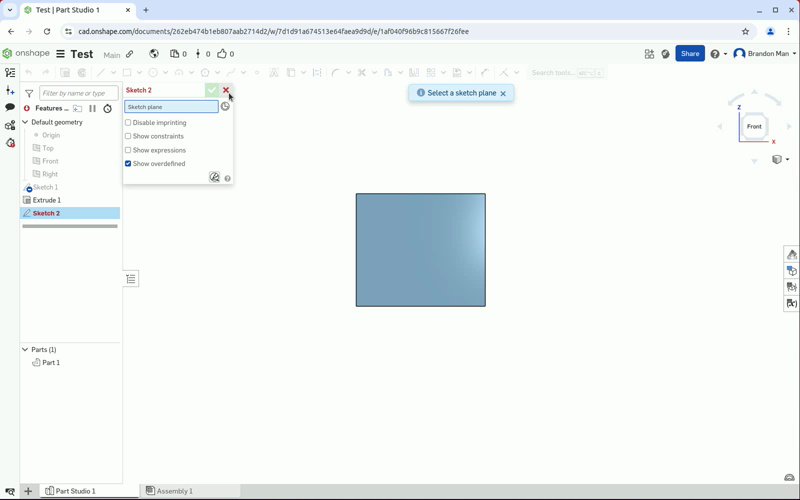
mouse_move(73, 163)
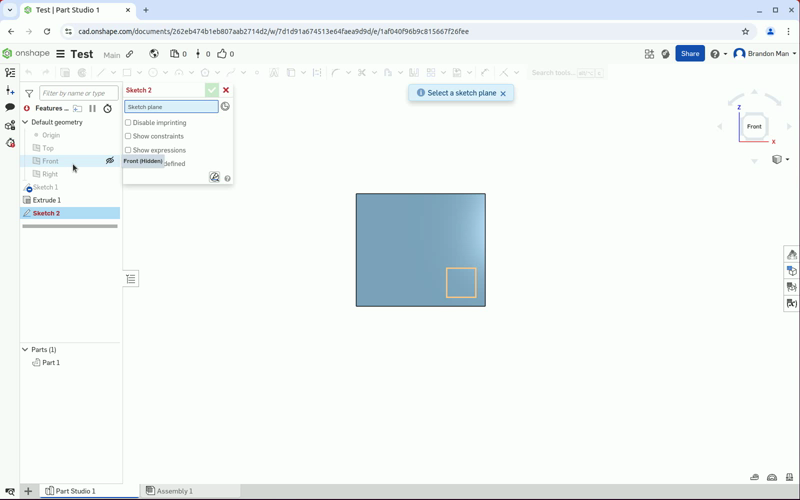
click(73, 163)
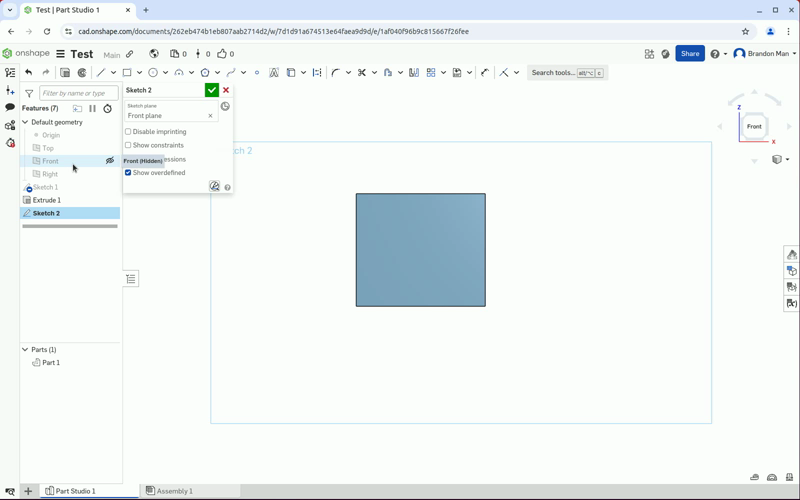
mouse_move(73, 352)
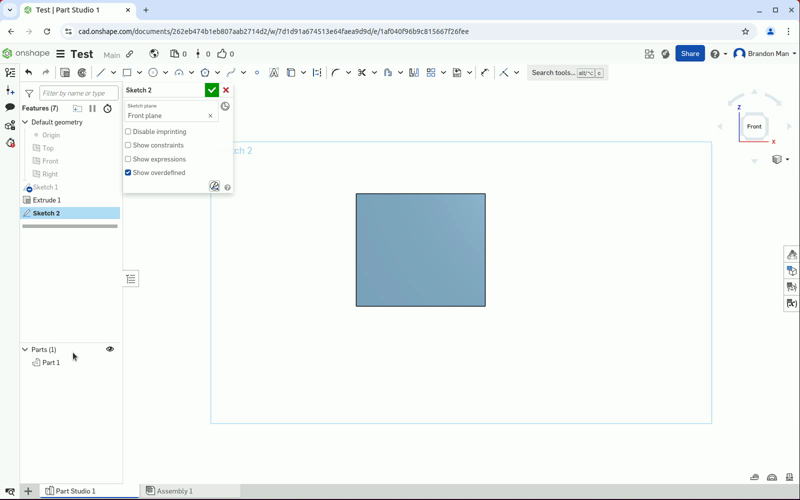
key(y)
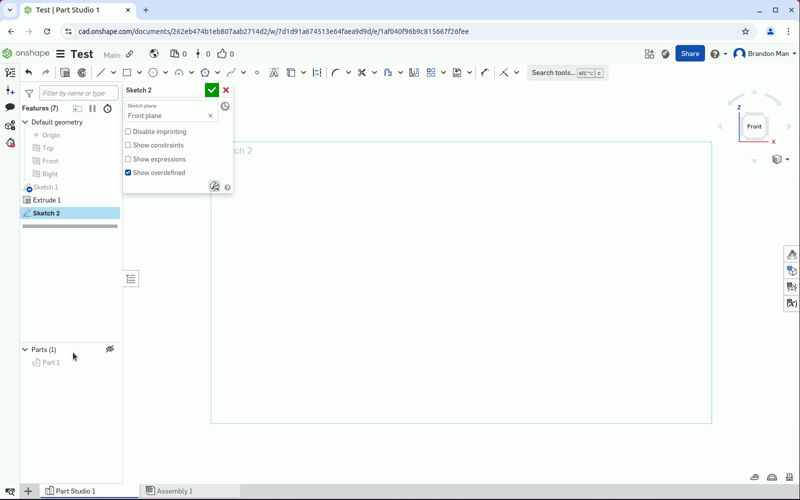
key(l)
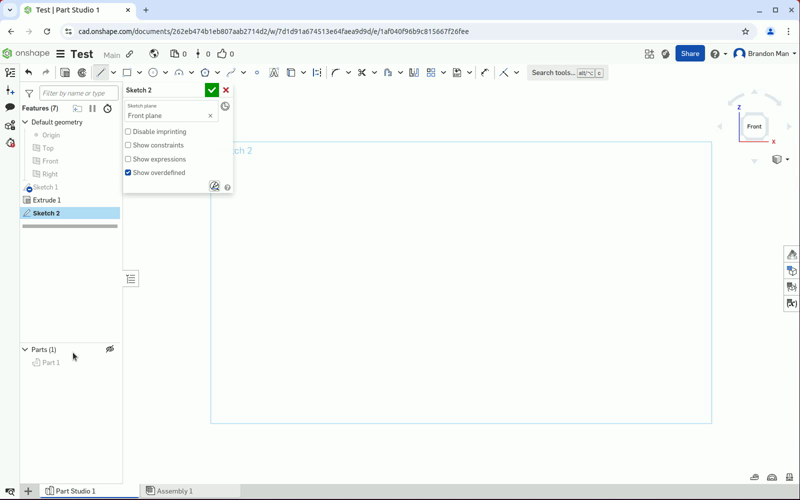
key_down(shift)
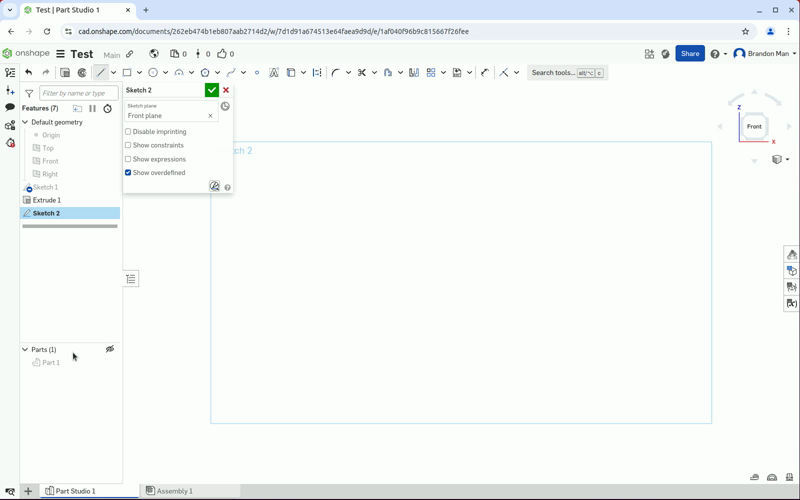
mouse_move(348, 314)
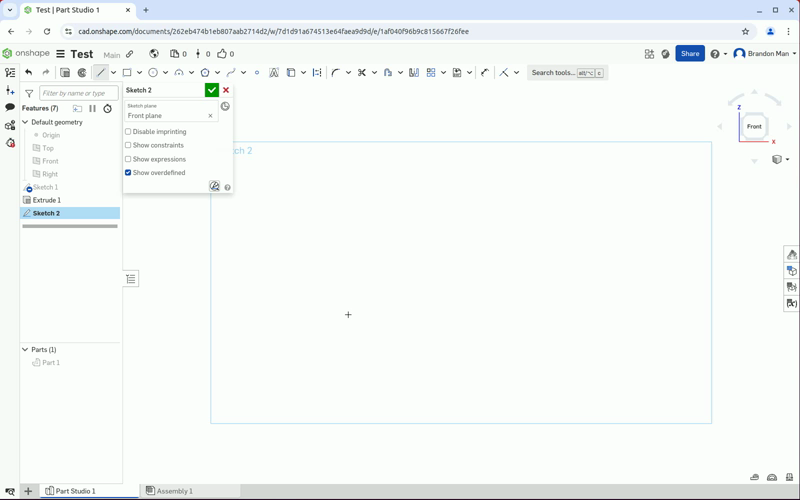
click(348, 314)
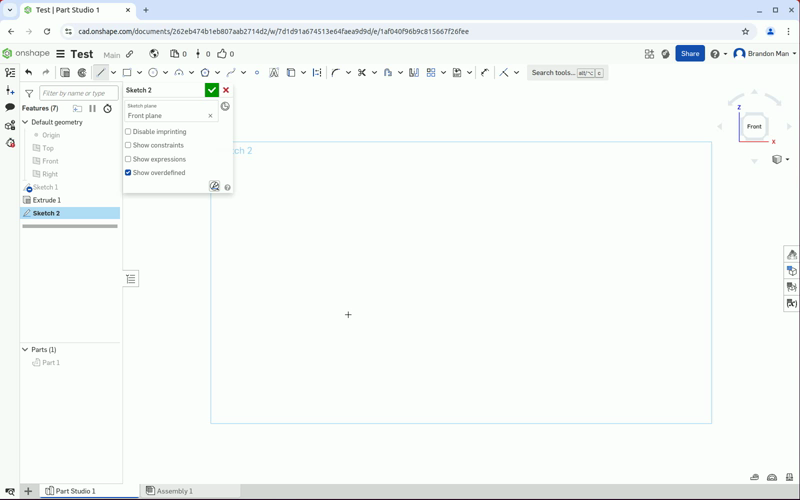
key_up(shift)
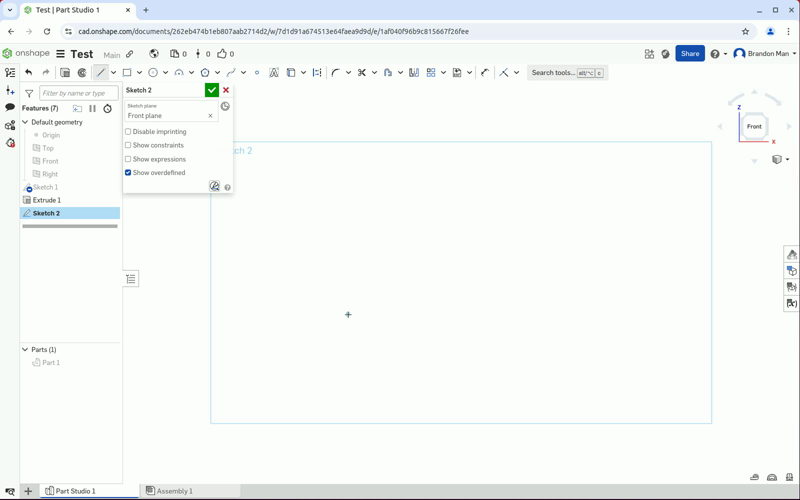
key_down(shift)
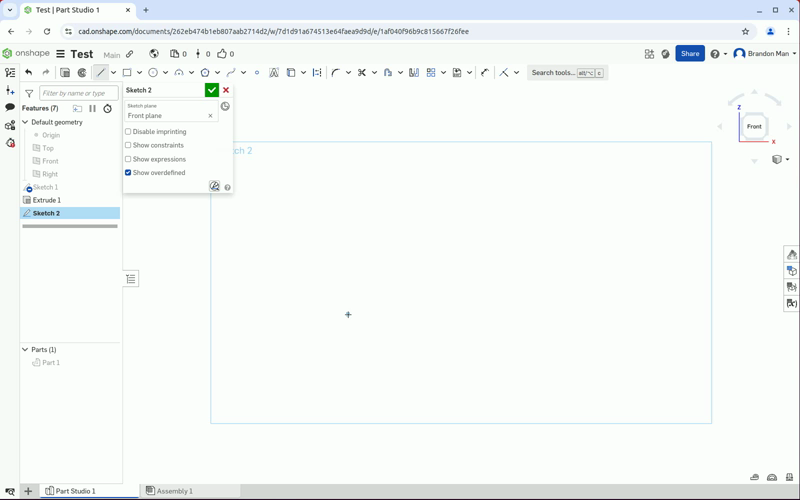
mouse_move(492, 314)
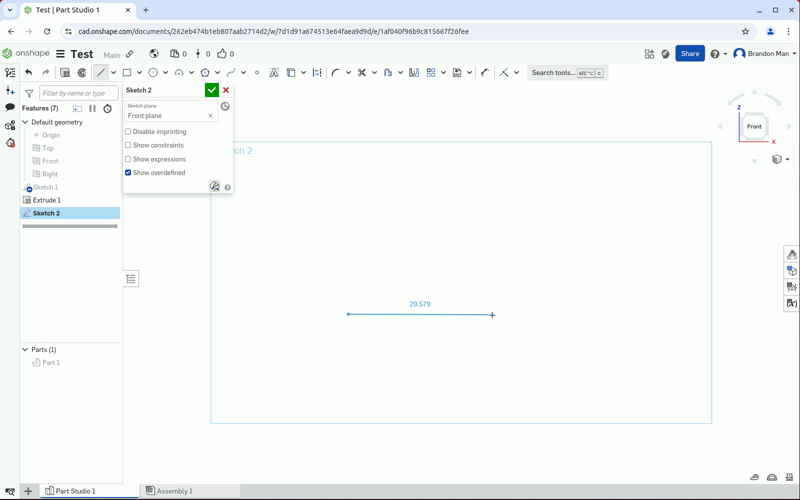
click(492, 314)
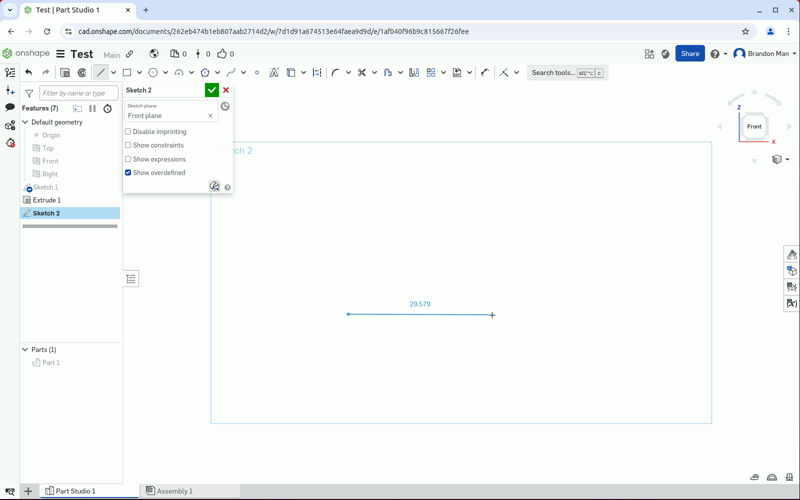
key_up(shift)
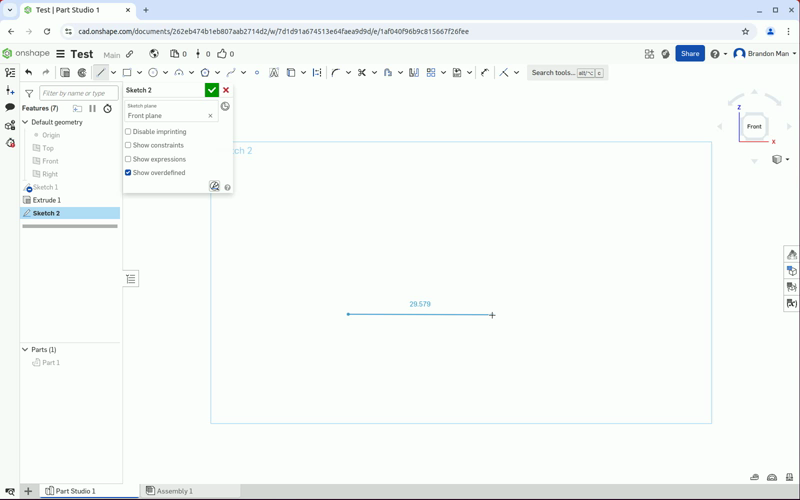
key_down(shift)
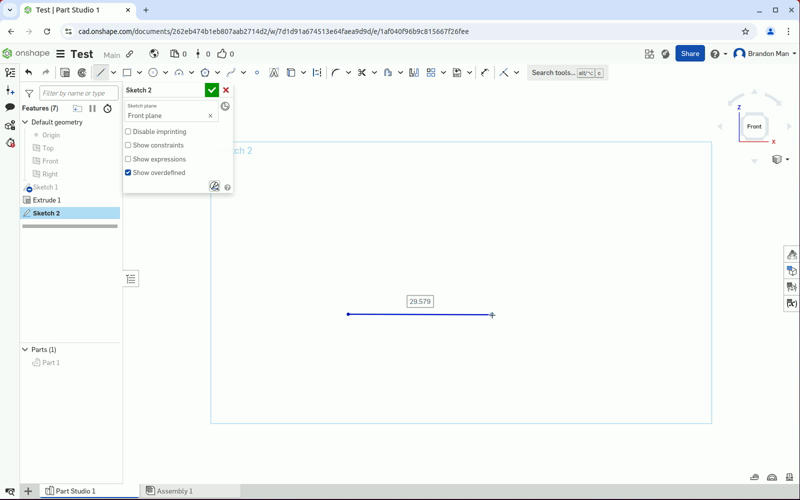
mouse_move(492, 187)
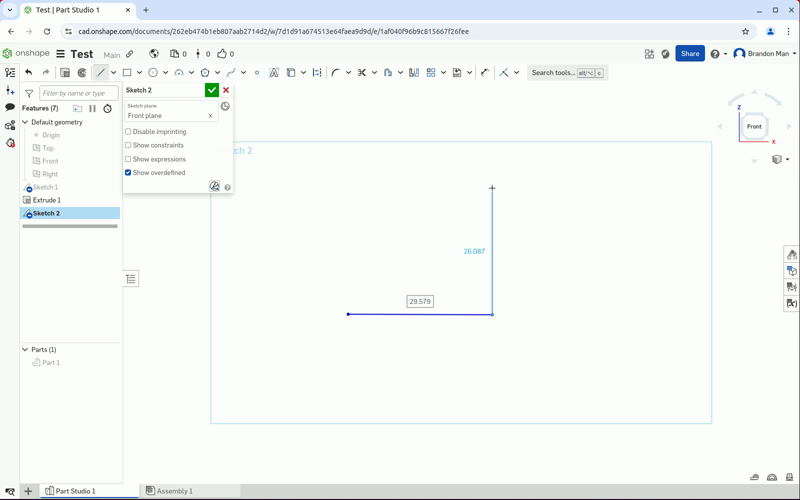
click(492, 187)
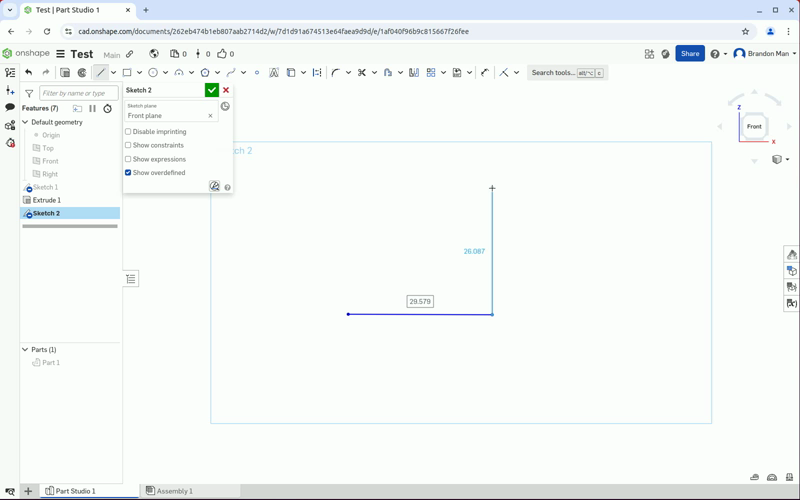
key_up(shift)
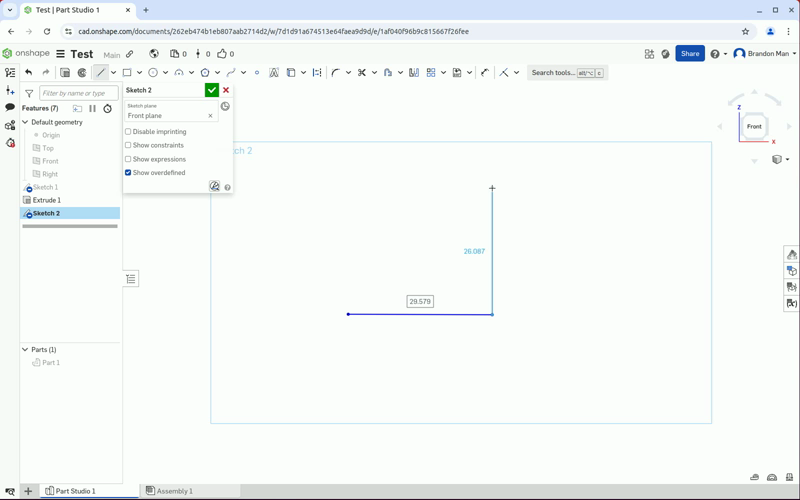
key_down(shift)
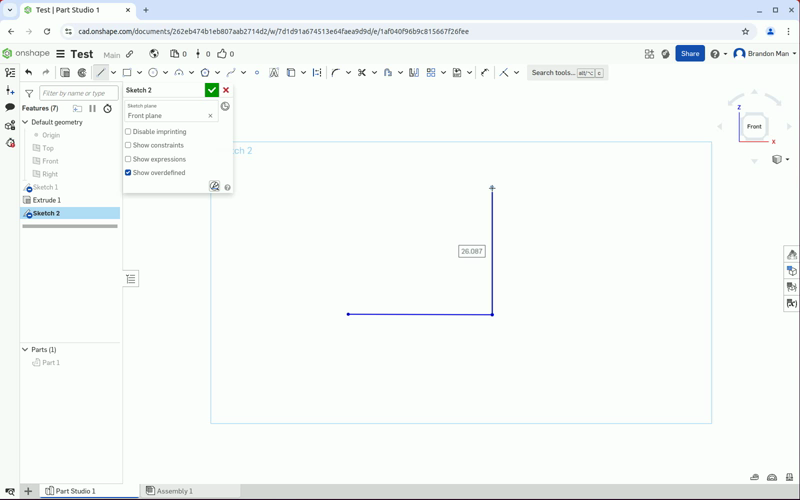
mouse_move(348, 187)
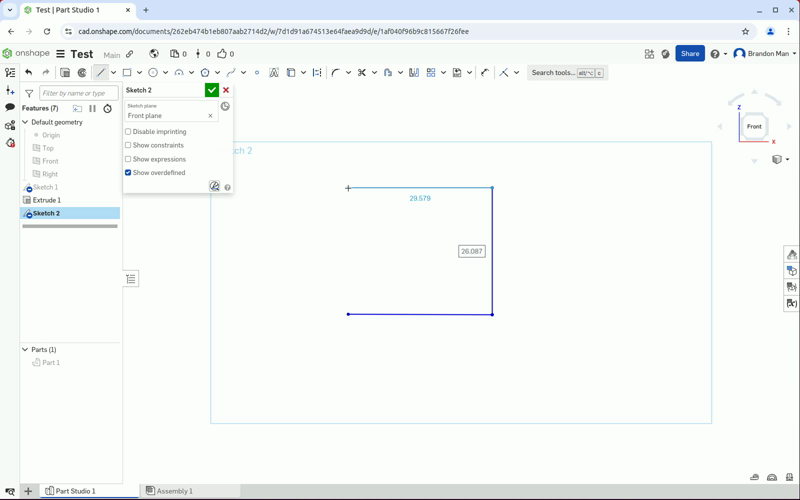
click(348, 187)
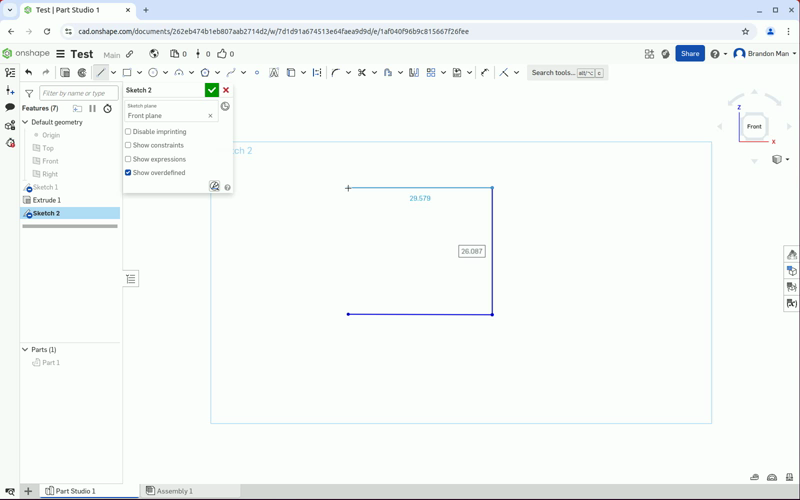
key_up(shift)
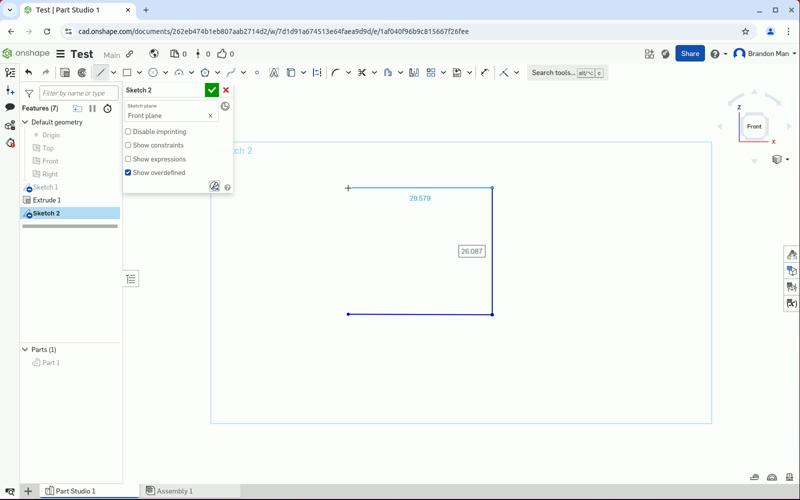
key_down(shift)
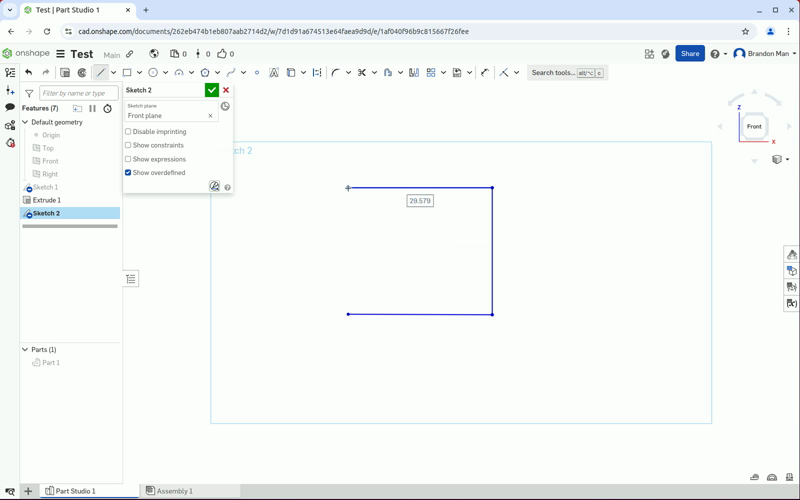
mouse_move(348, 314)
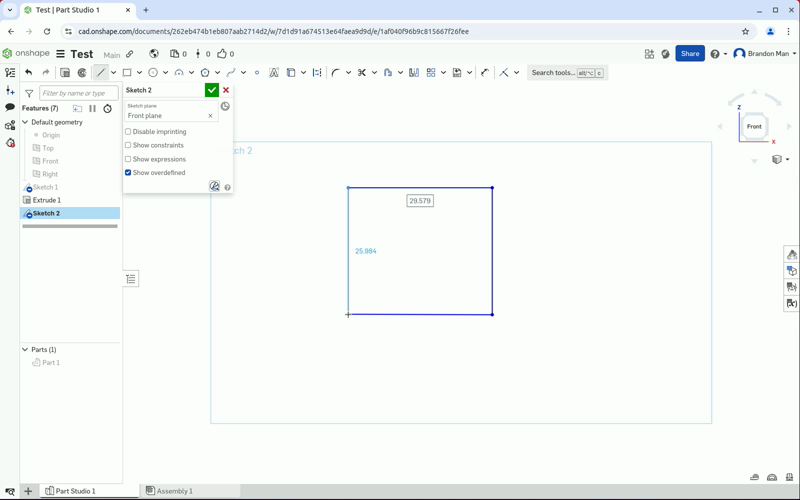
key_up(shift)
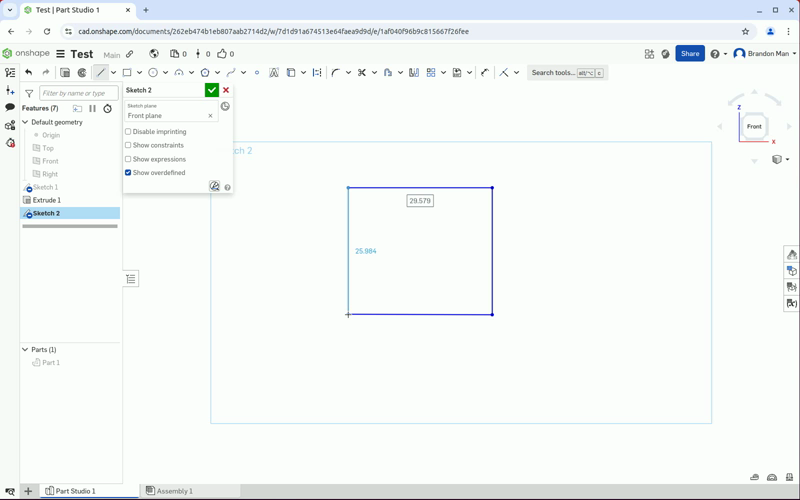
click(348, 314)
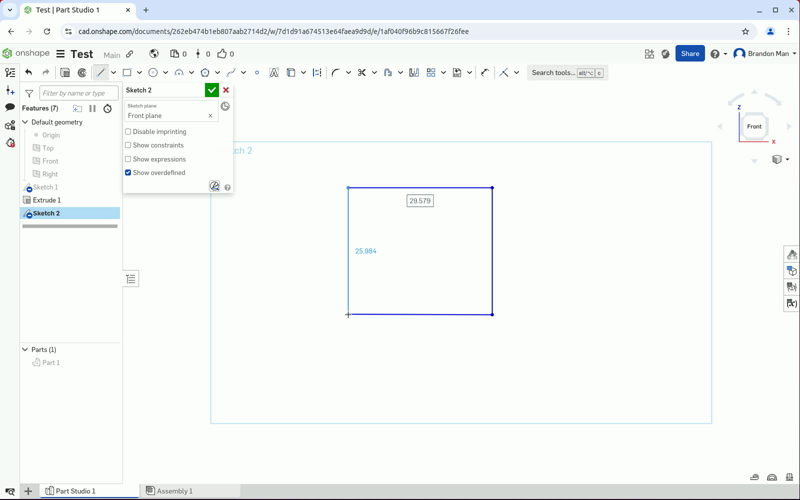
key(esc)
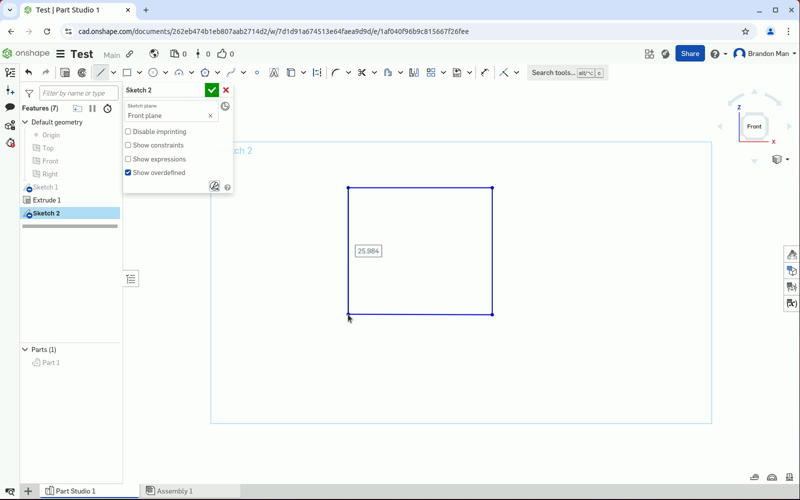
key(l)
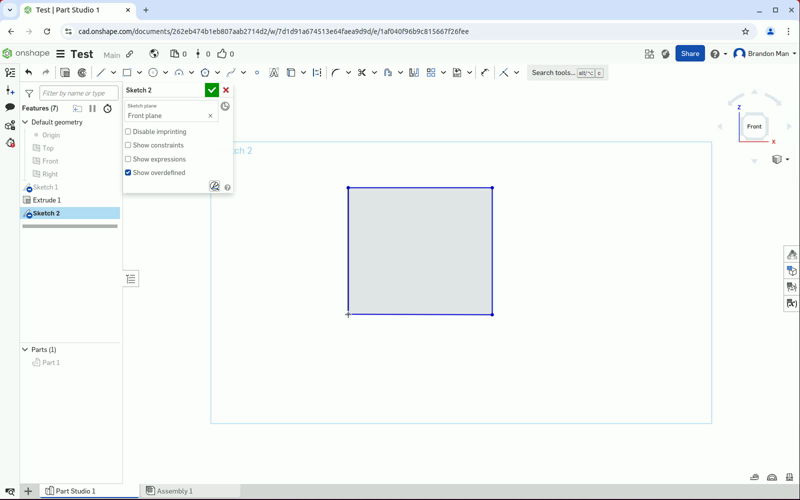
key_down(shift)
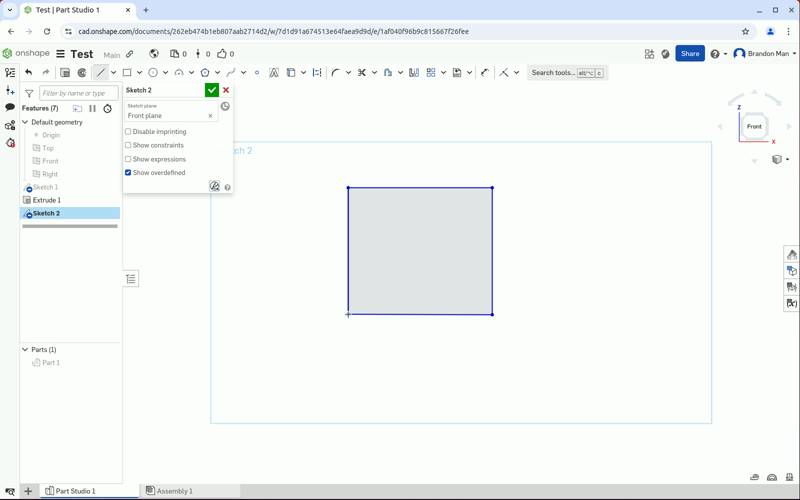
mouse_move(355, 306)
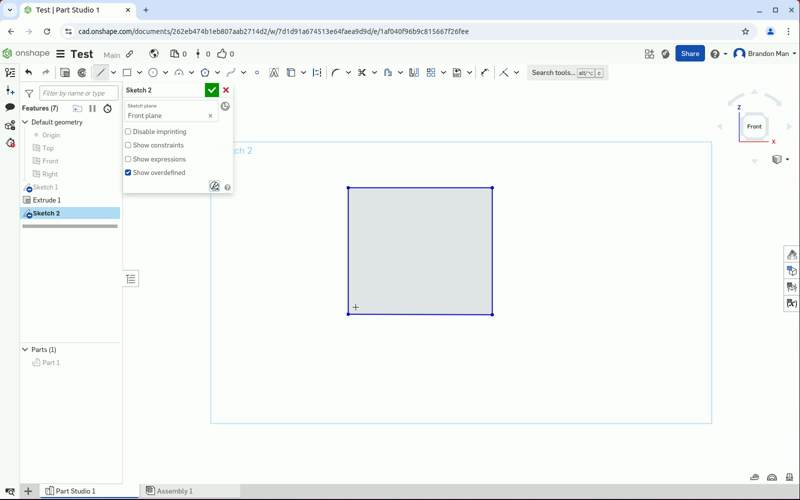
click(355, 306)
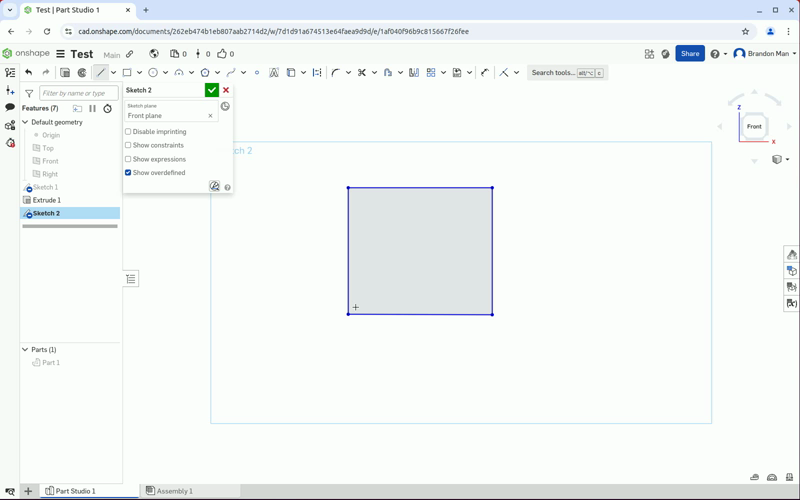
key_up(shift)
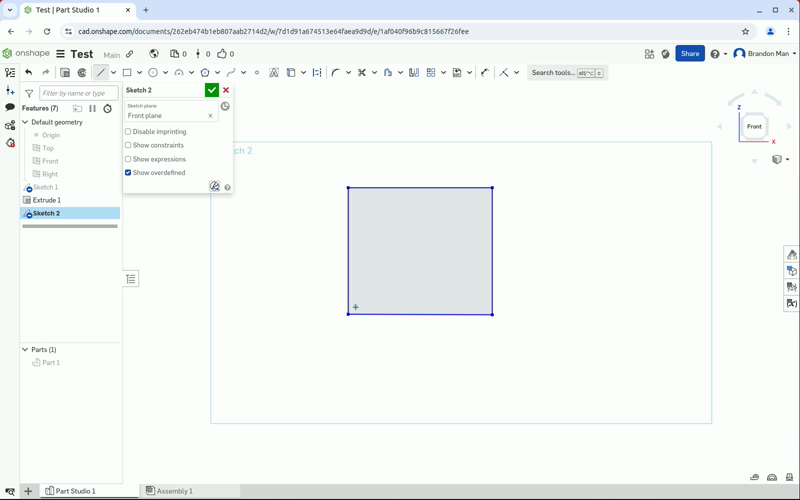
key_down(shift)
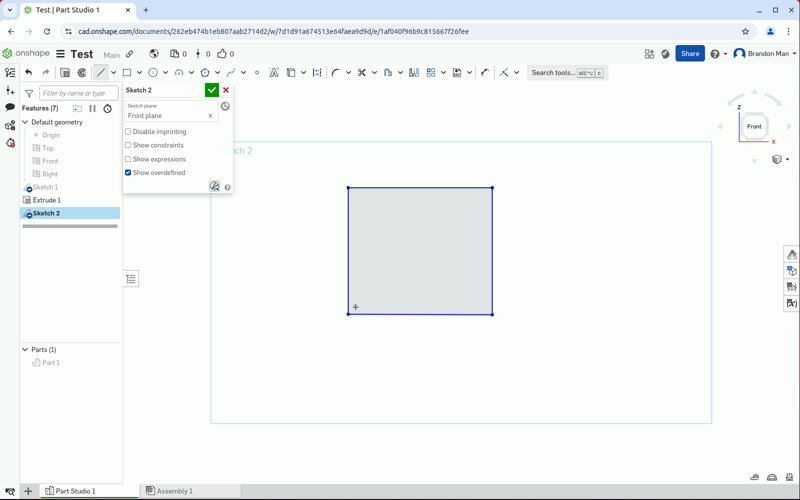
mouse_move(484, 306)
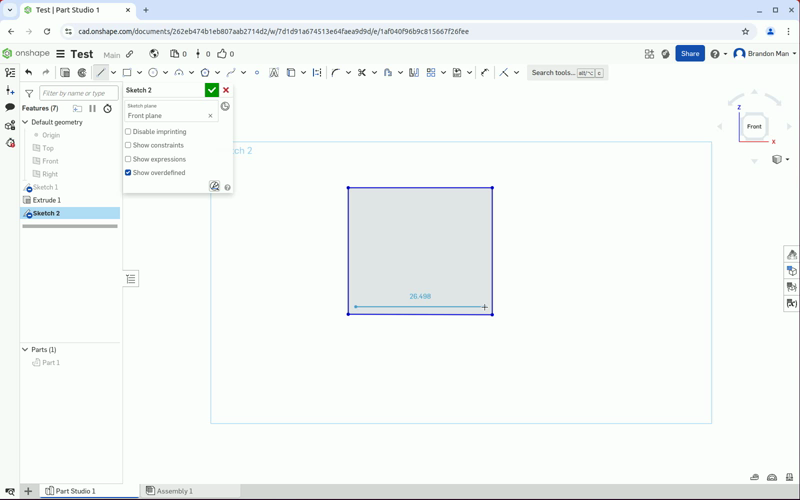
click(484, 306)
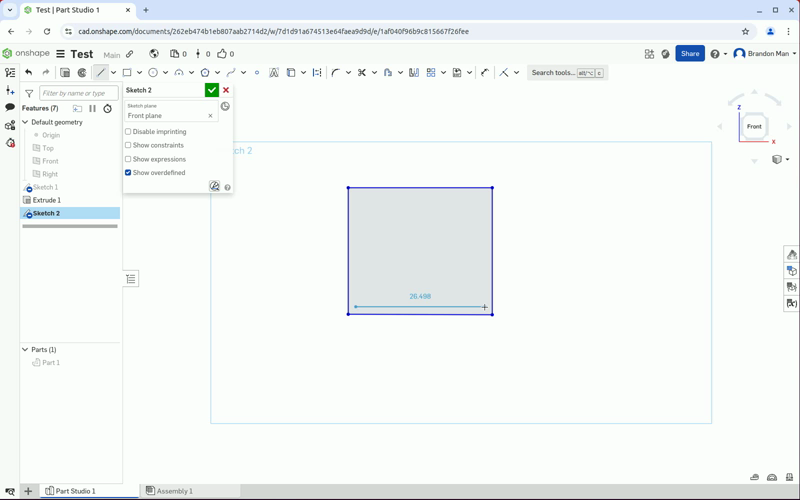
key_up(shift)
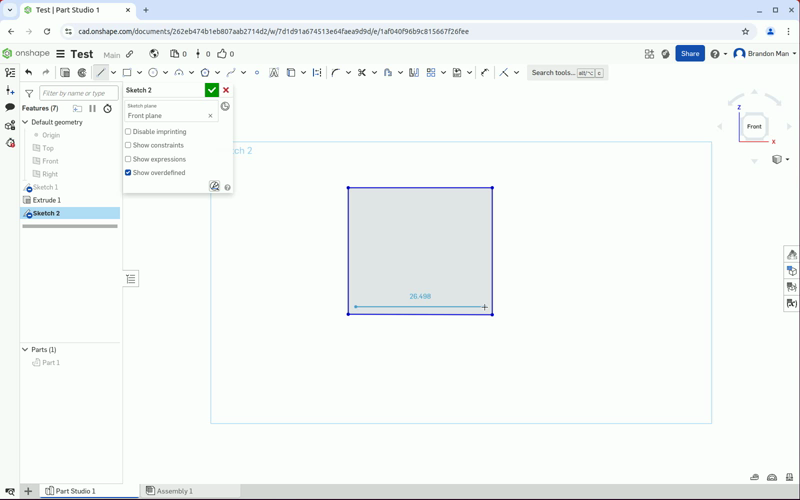
key_down(shift)
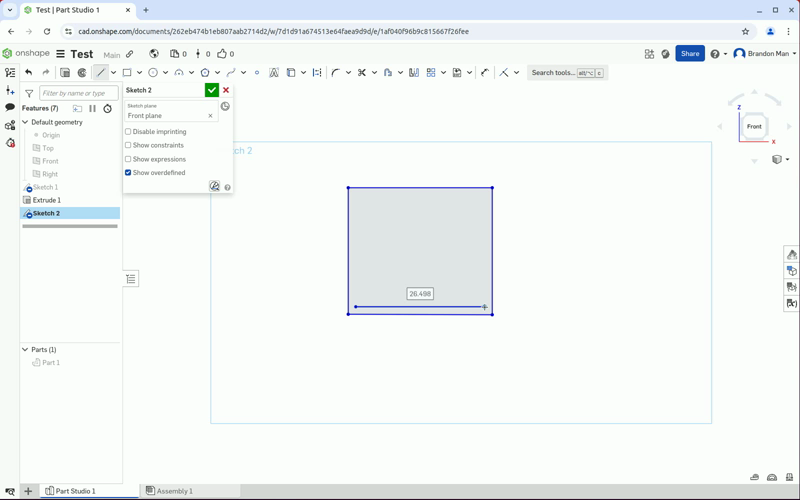
mouse_move(484, 195)
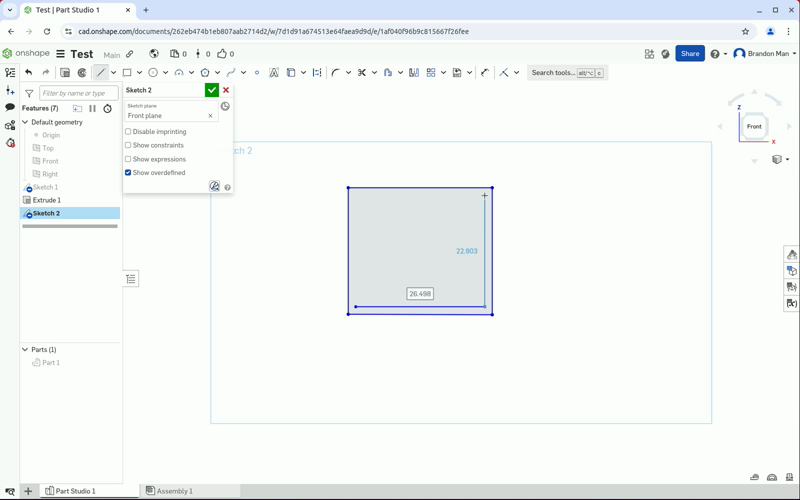
click(484, 195)
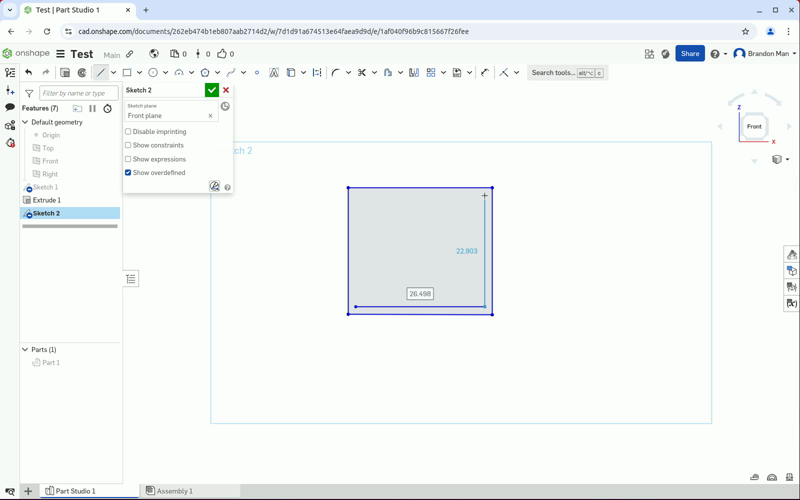
key_up(shift)
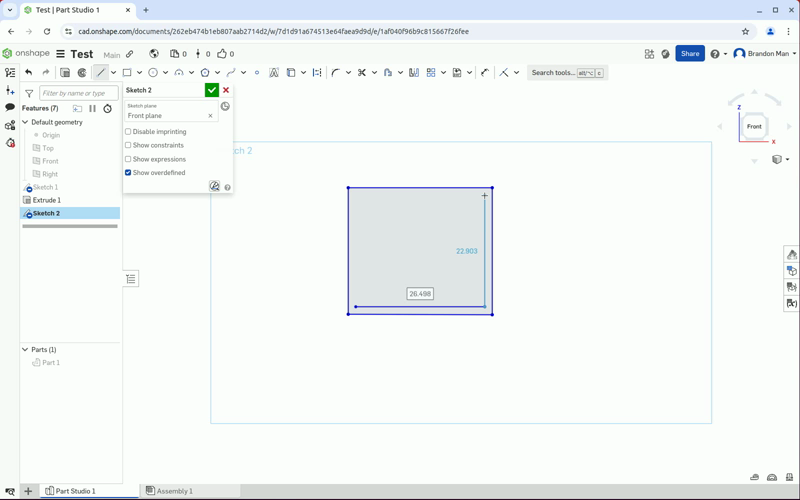
key_down(shift)
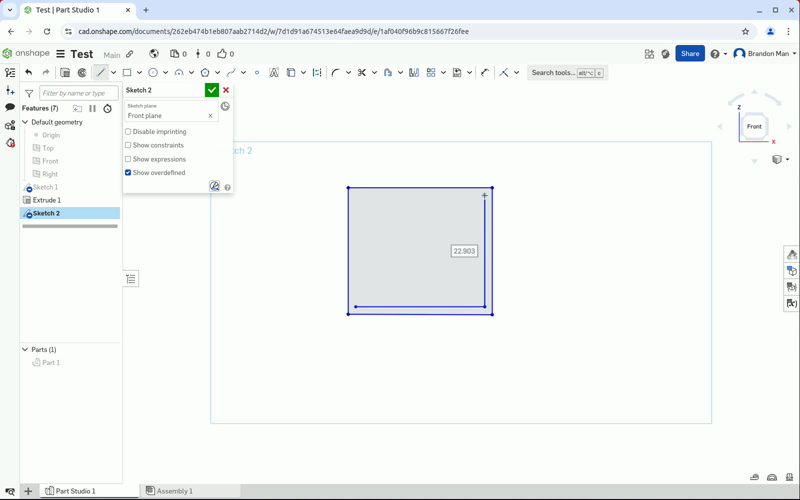
mouse_move(355, 195)
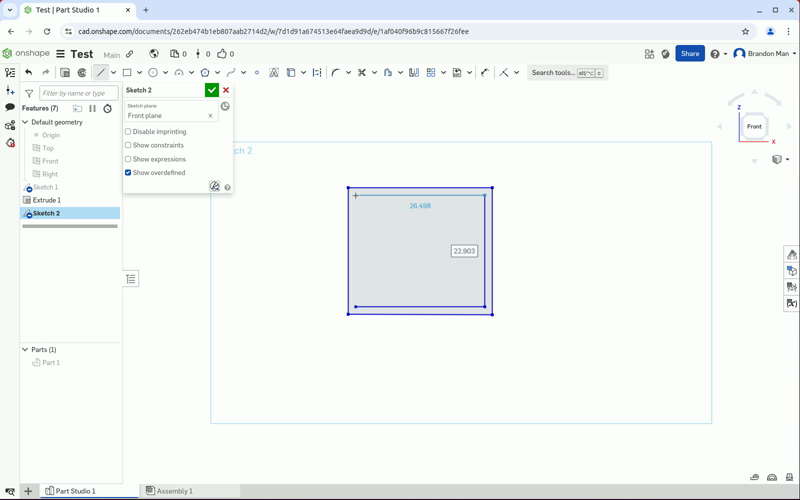
click(355, 195)
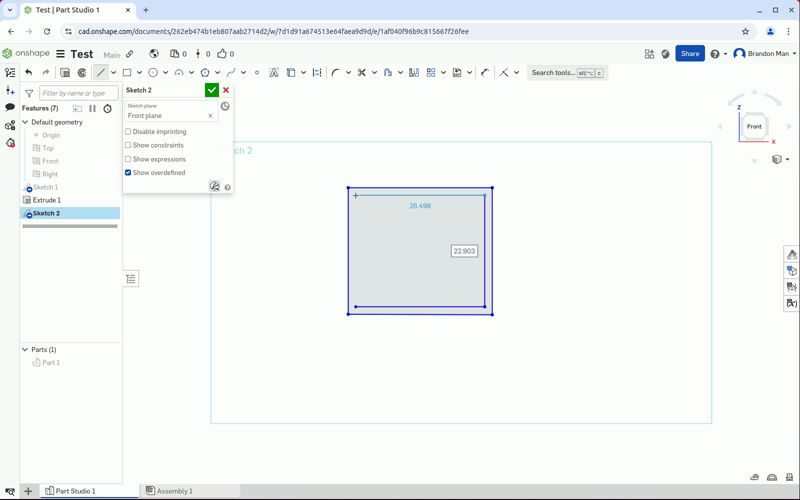
key_up(shift)
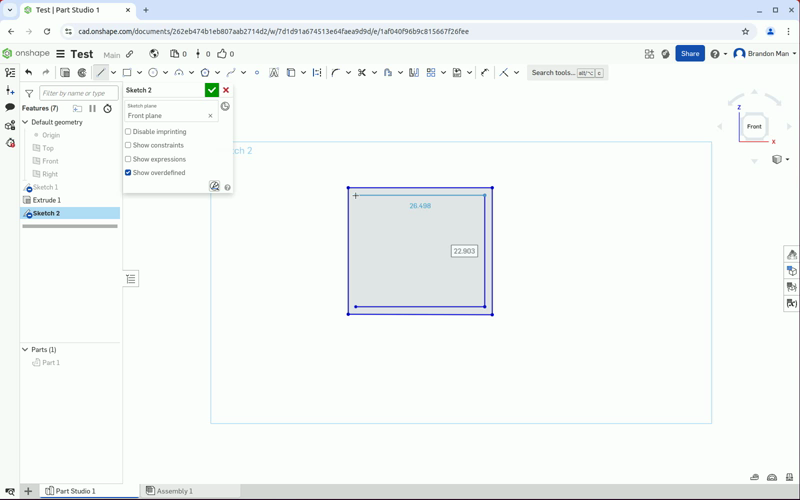
key_down(shift)
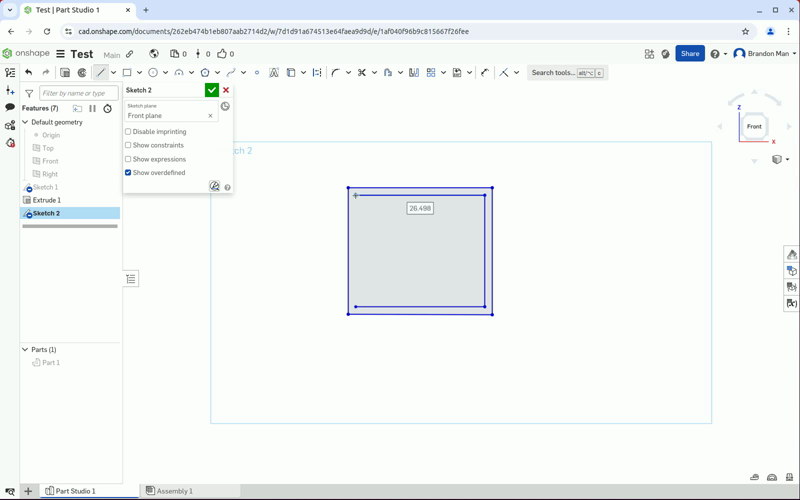
mouse_move(355, 306)
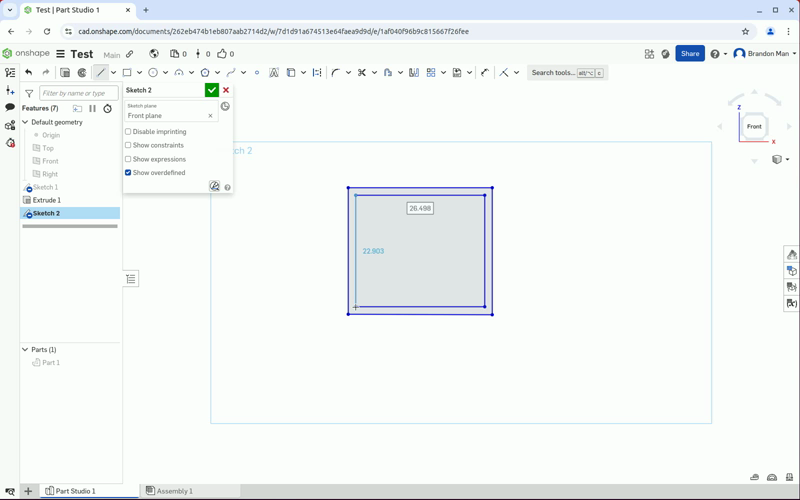
key_up(shift)
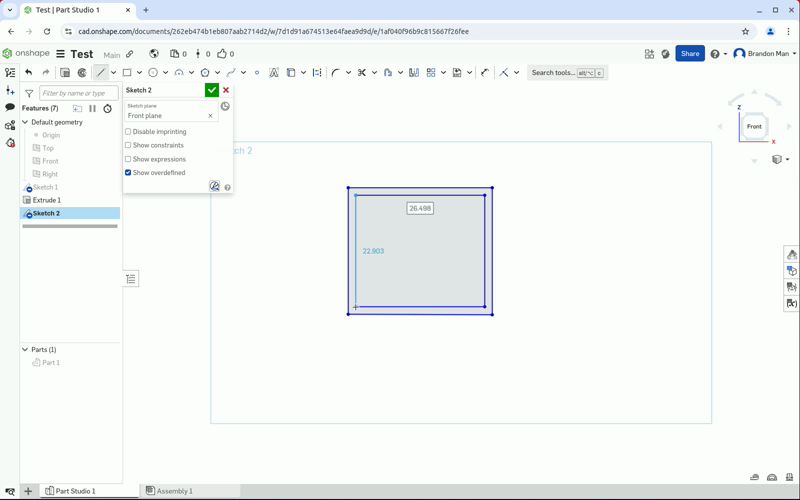
click(355, 306)
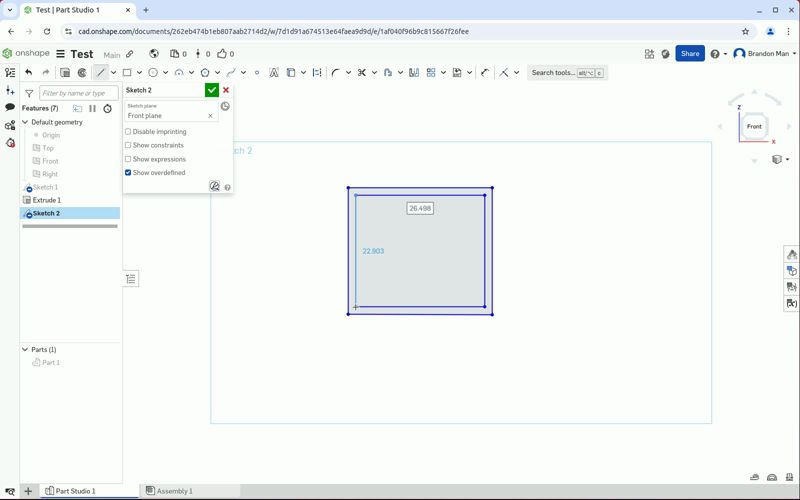
key(esc)
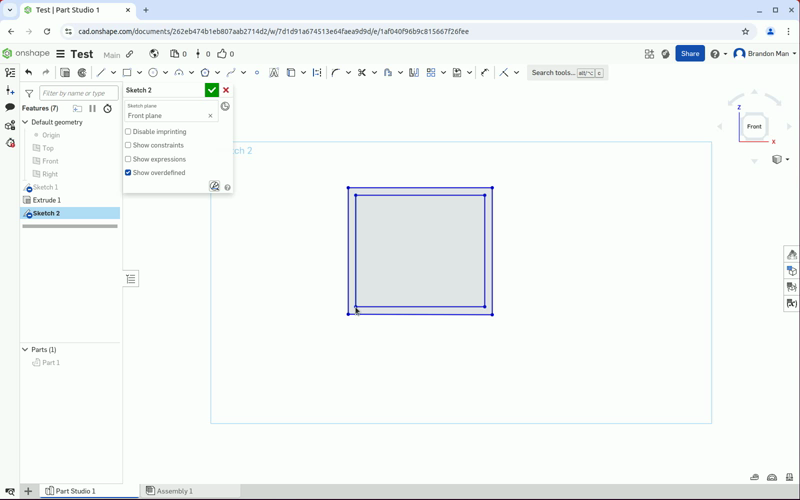
mouse_move(352, 249)
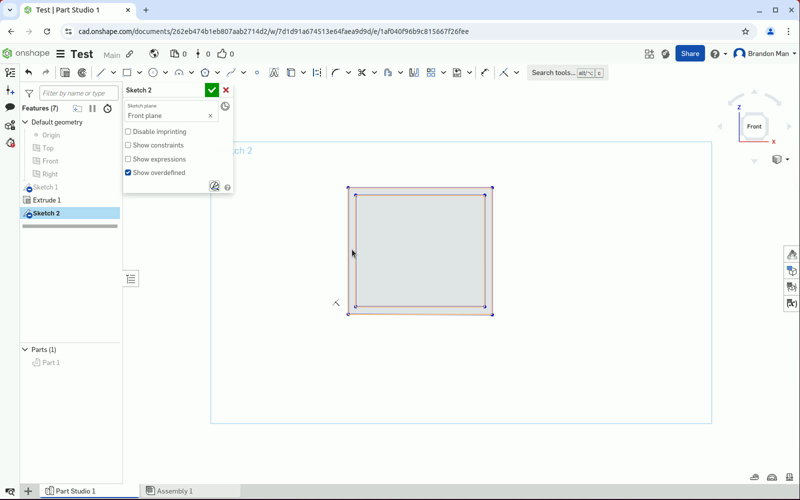
click(352, 249)
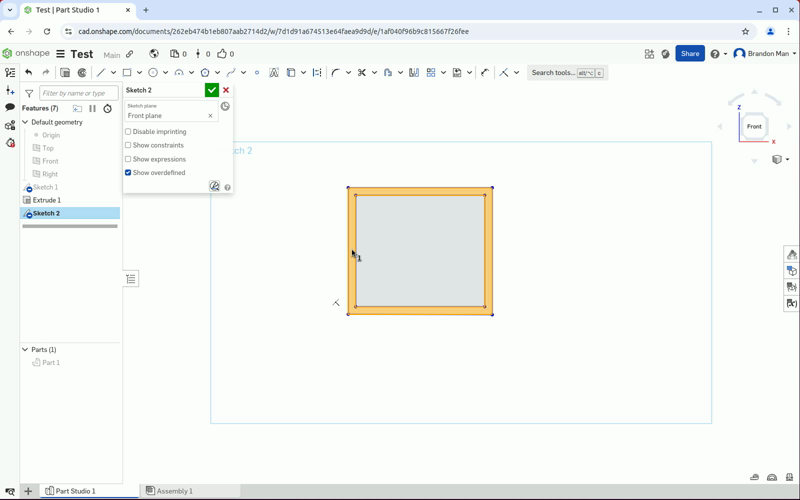
mouse_move(73, 352)
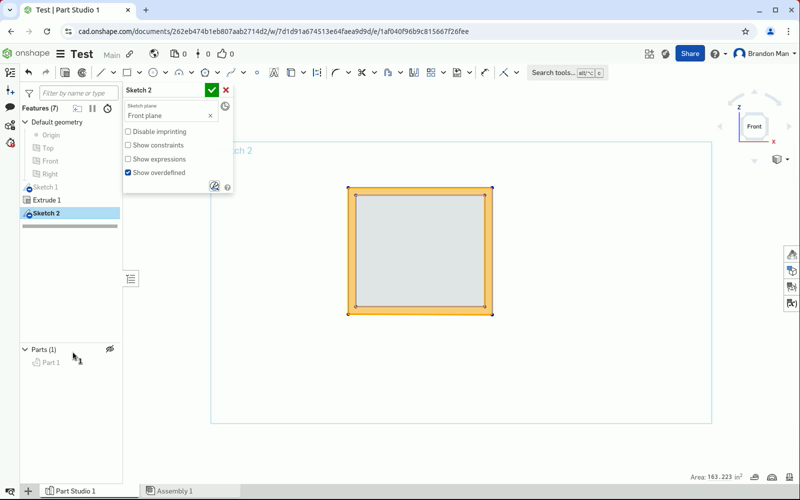
key(shift+y)
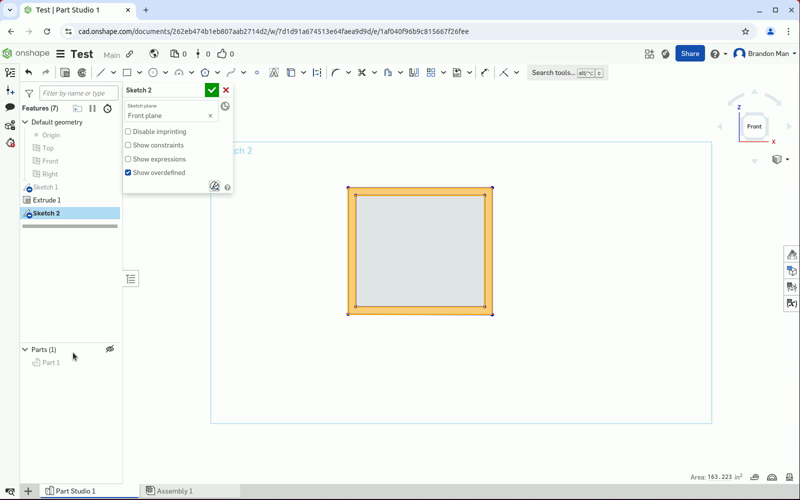
key(shift+e)
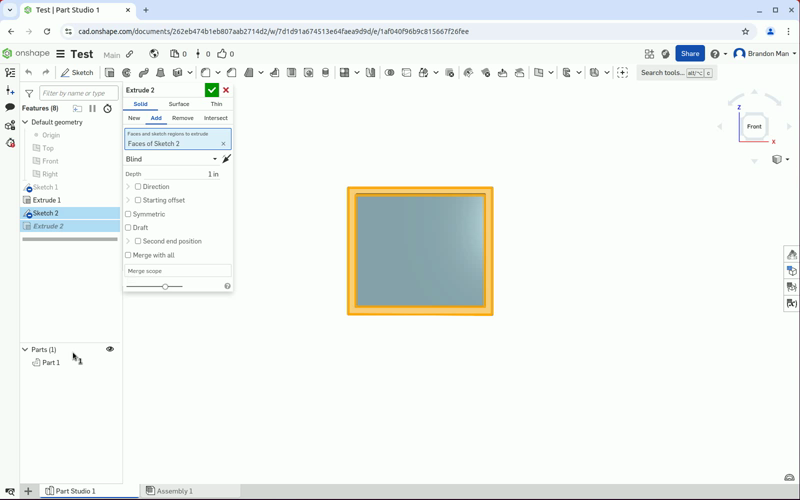
mouse_move(143, 106)
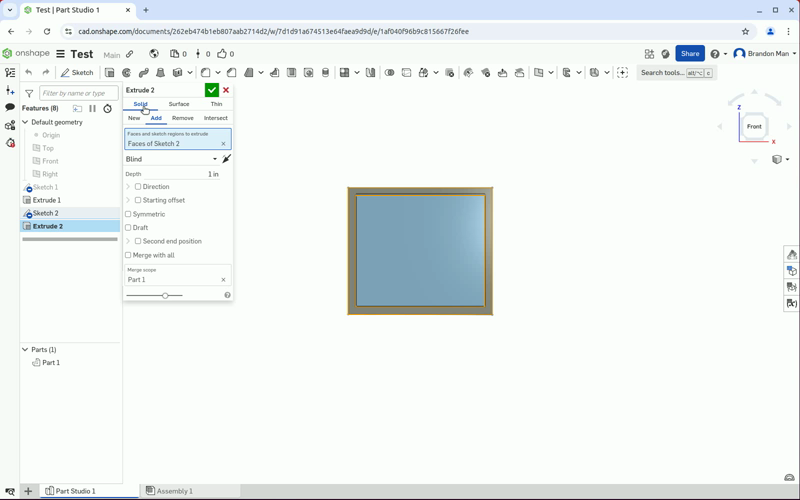
click(143, 106)
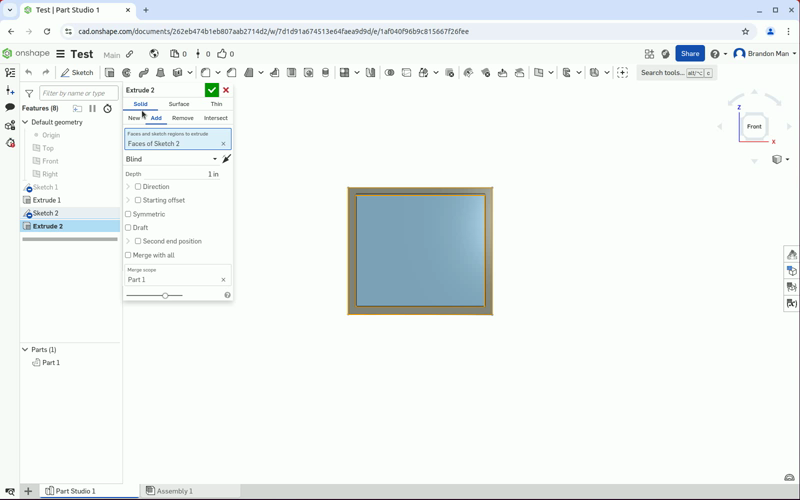
mouse_move(137, 120)
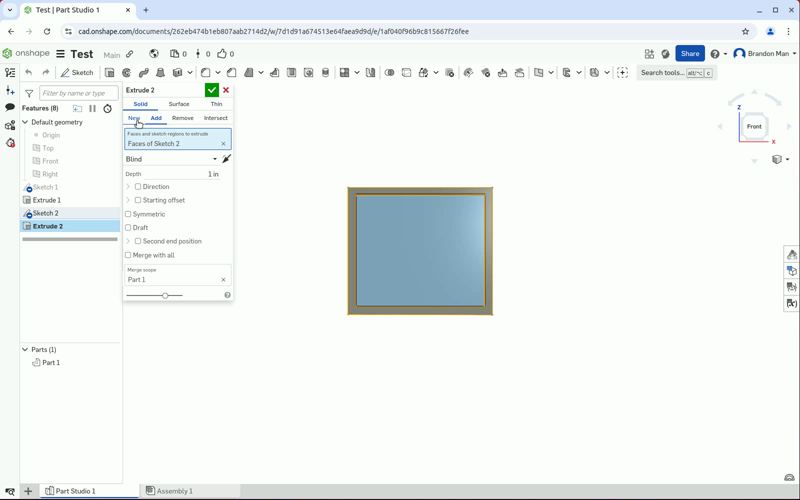
click(137, 120)
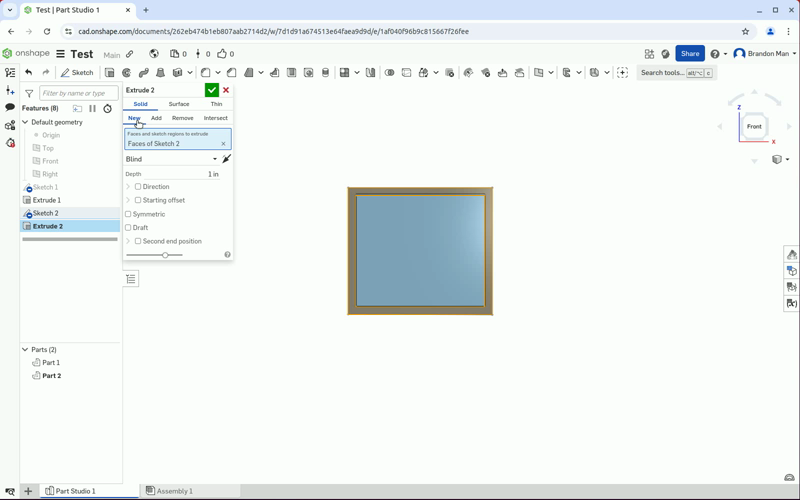
key(tab, 4)
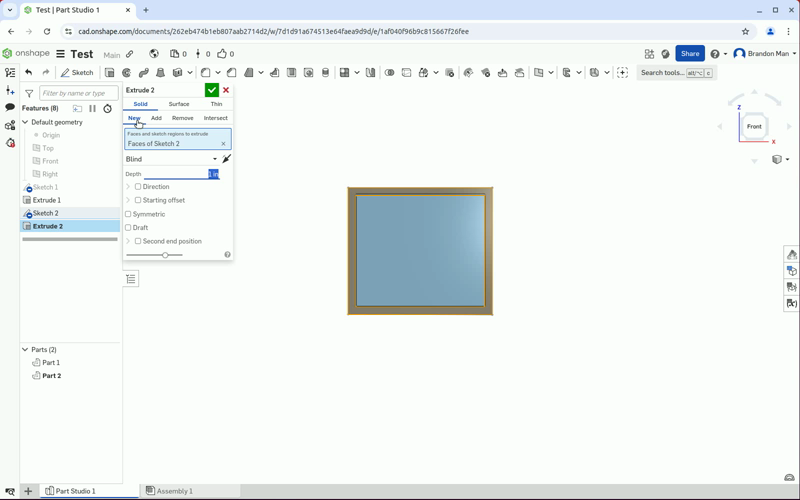
text(1.204)
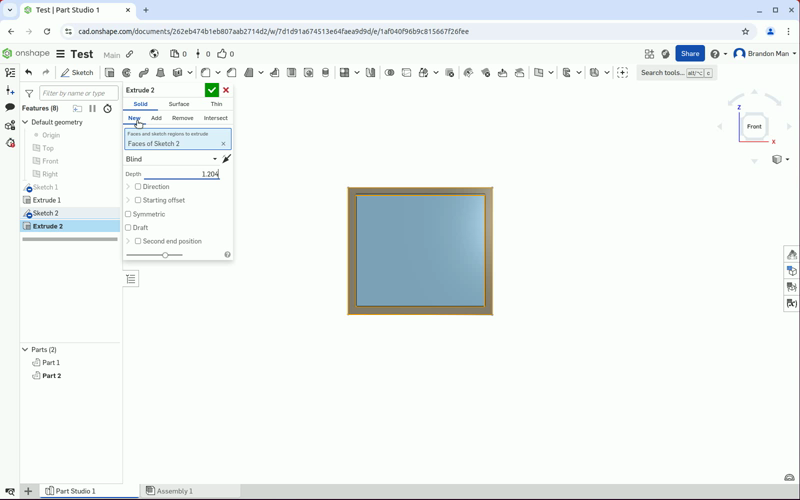
key(enter)
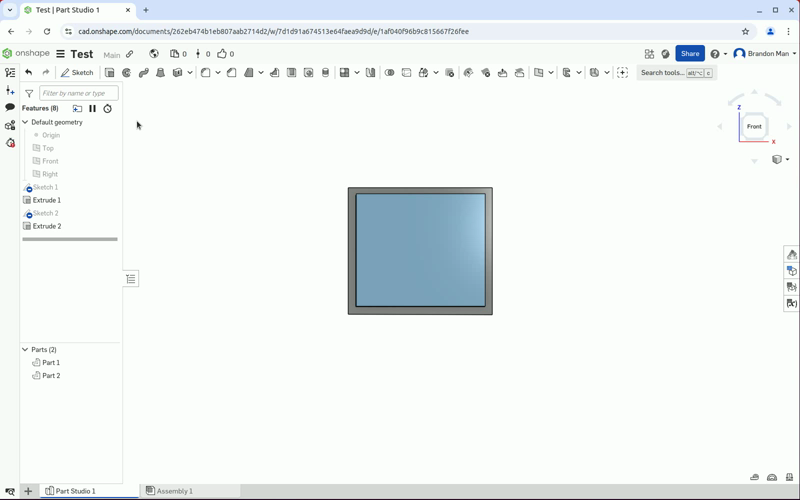
key(shift+h)
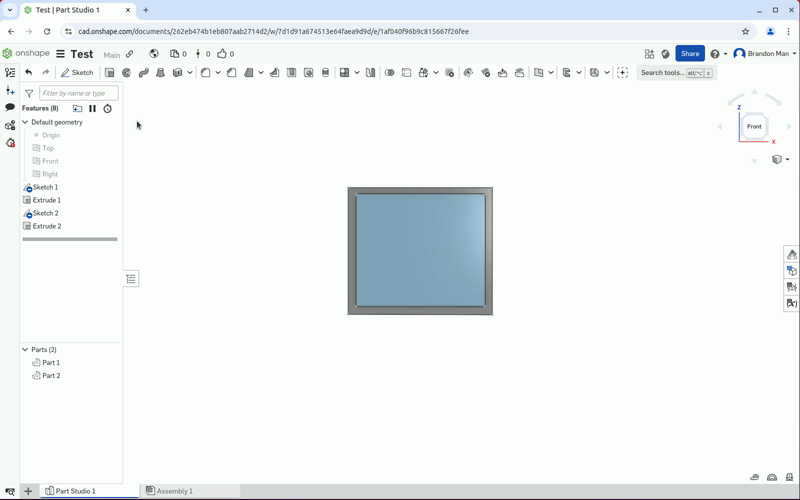
key(shift+h)
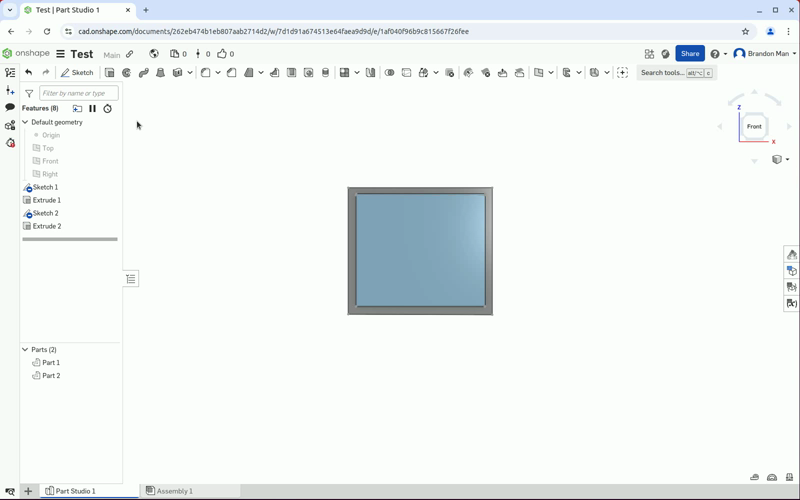
key(shift+7)
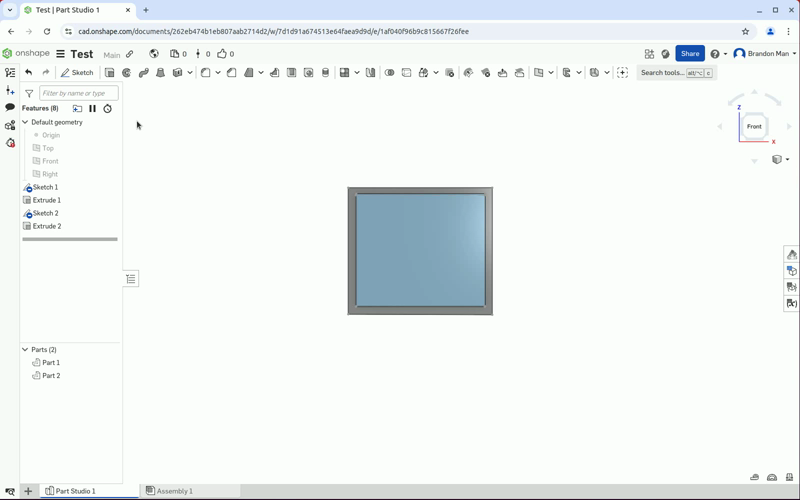
key(left, 2)
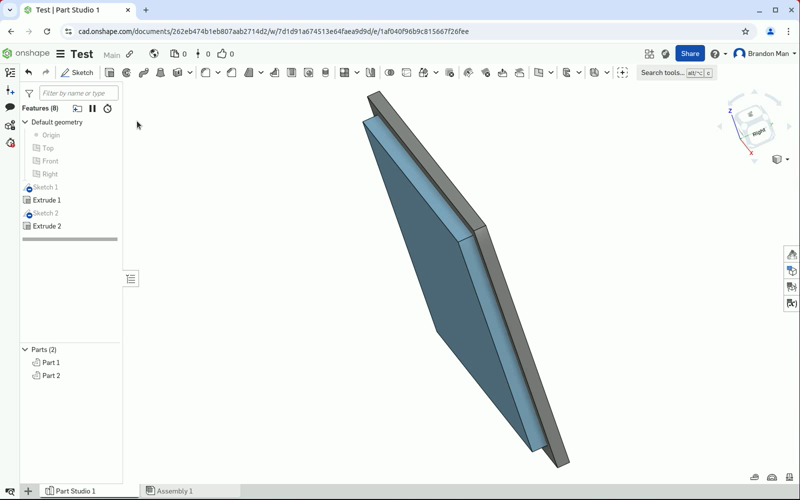
key(down, 2)
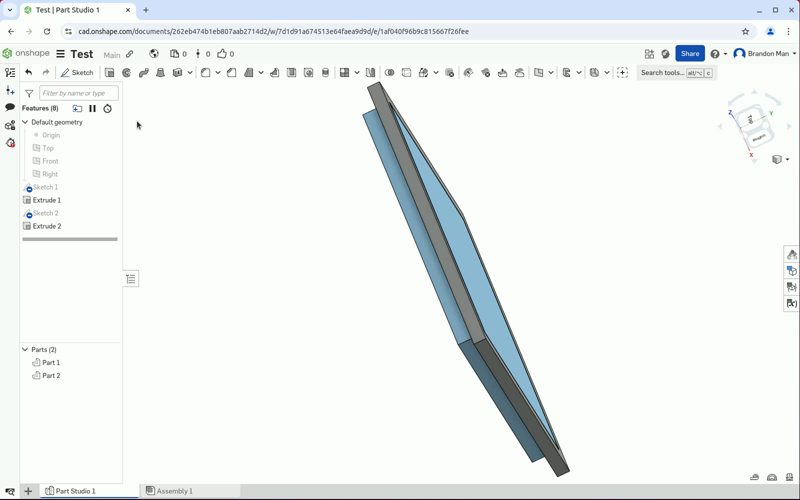
key(up, 2)
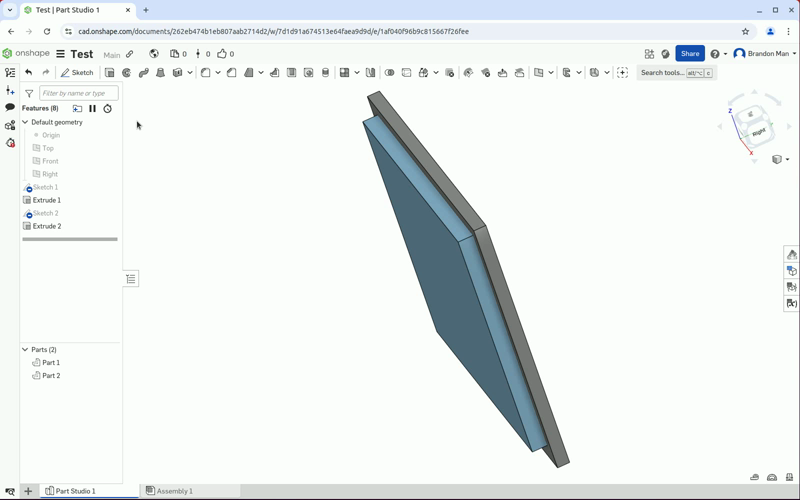
key(right, 2)
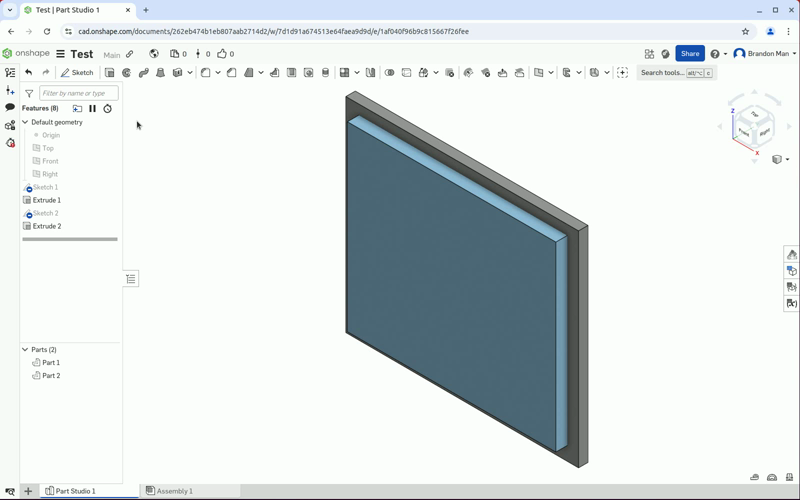
mouse_move(73, 189)
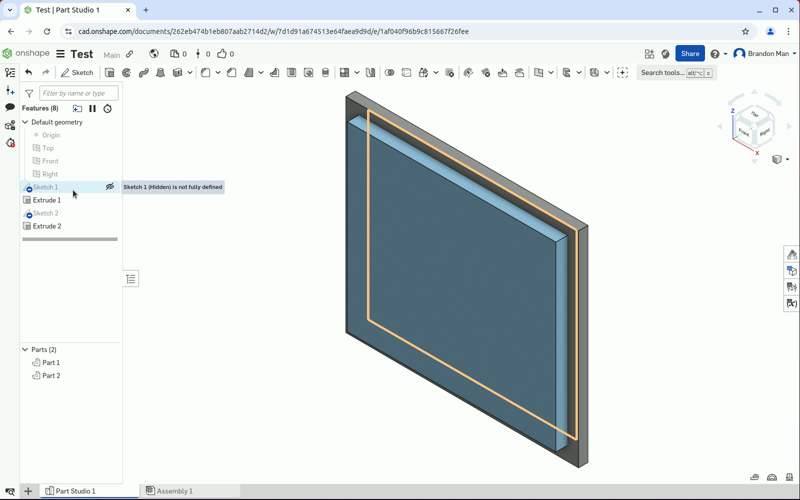
click(73, 189)